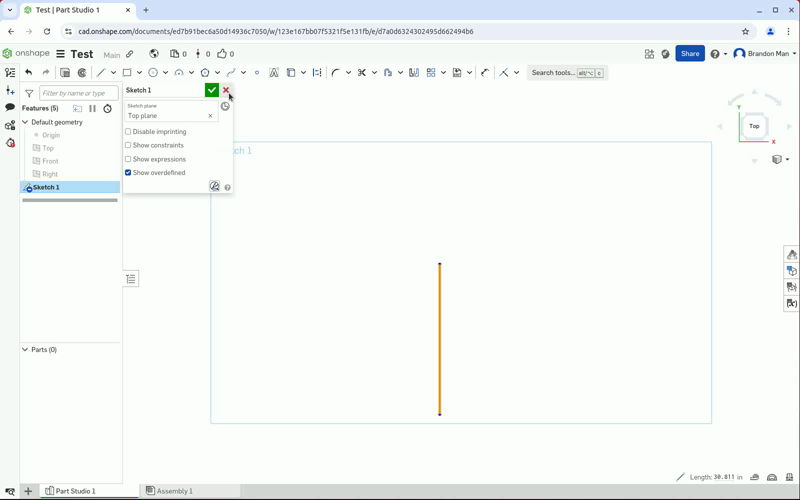
key(shift+h)
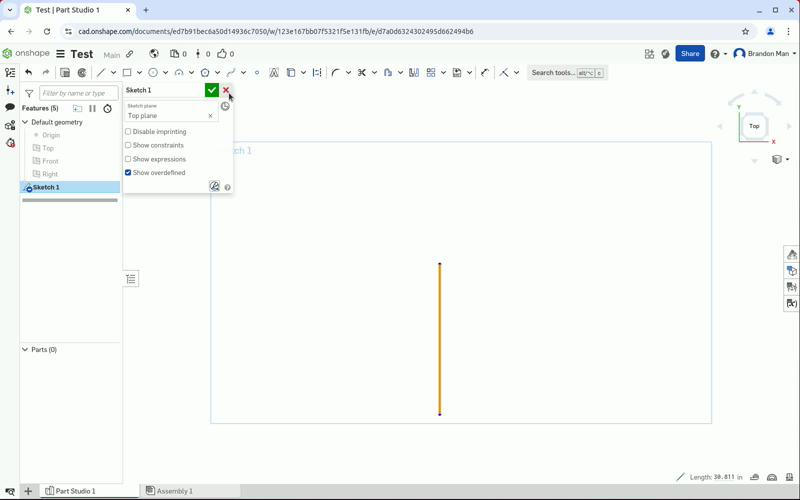
key(shift+s)
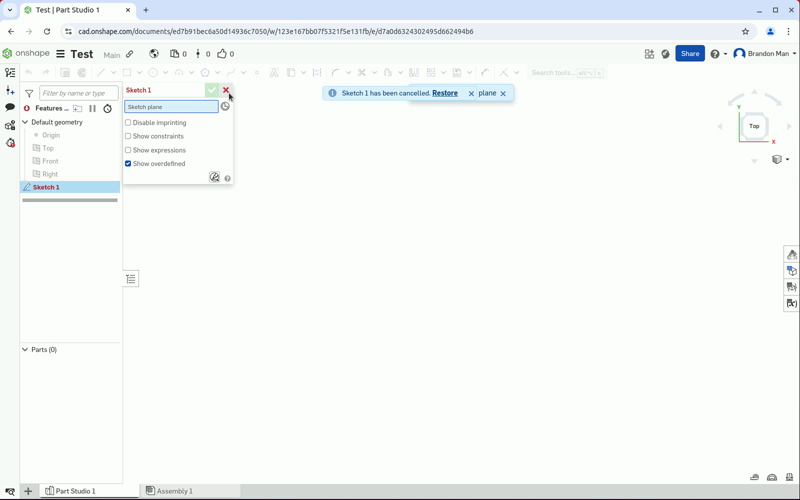
mouse_move(73, 150)
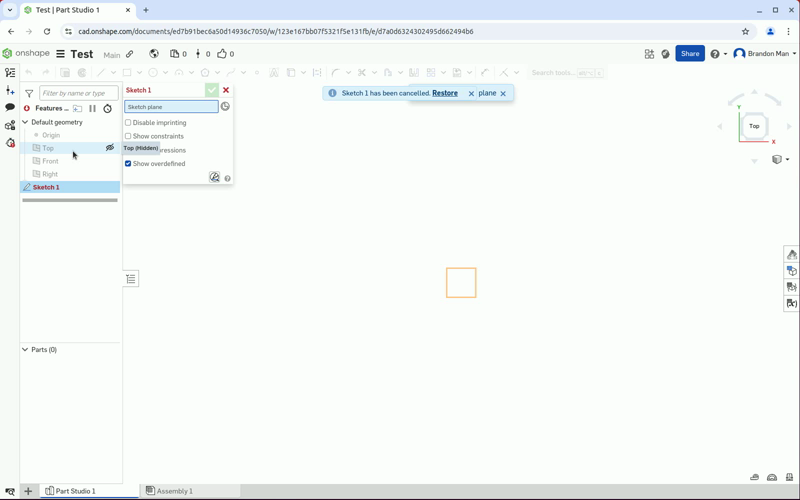
click(73, 150)
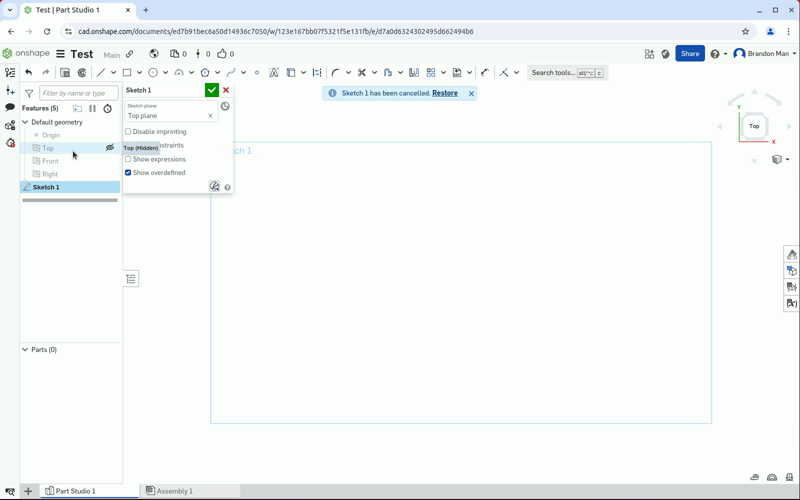
mouse_move(73, 352)
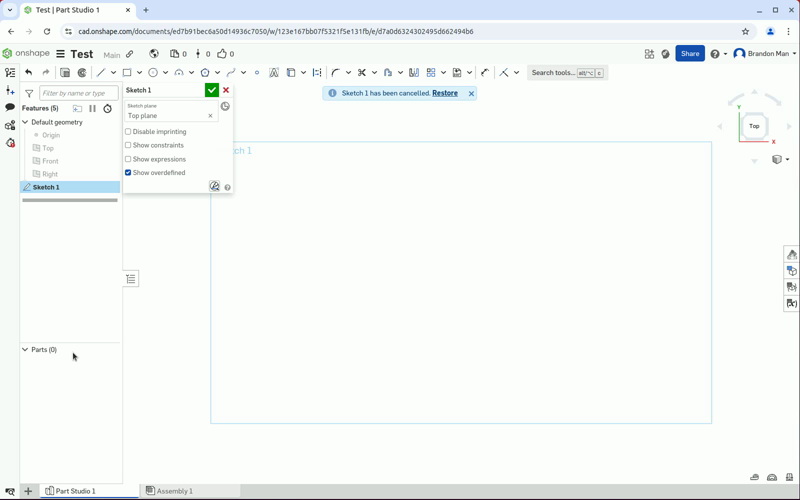
key(y)
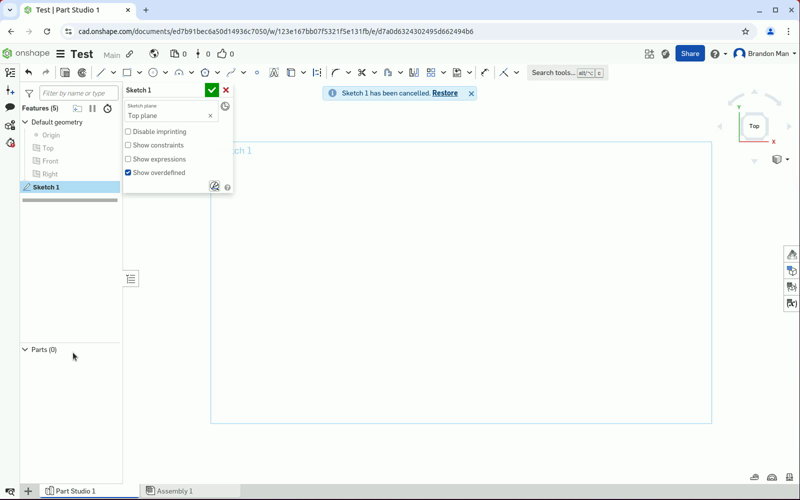
key(c)
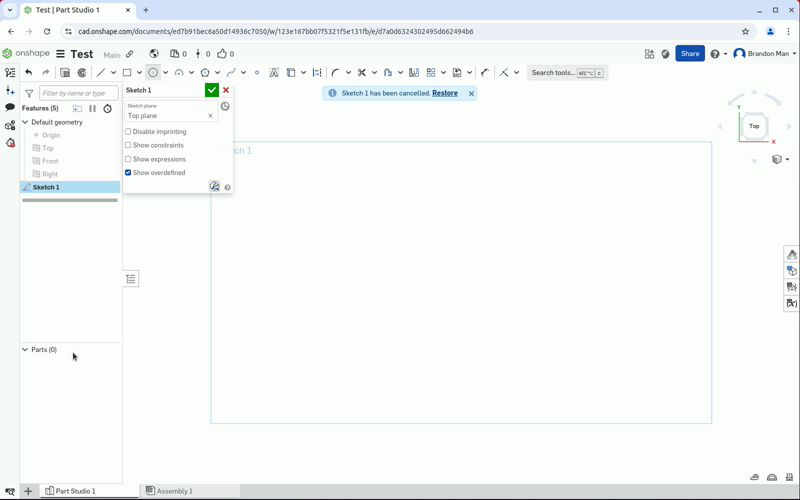
key_down(shift)
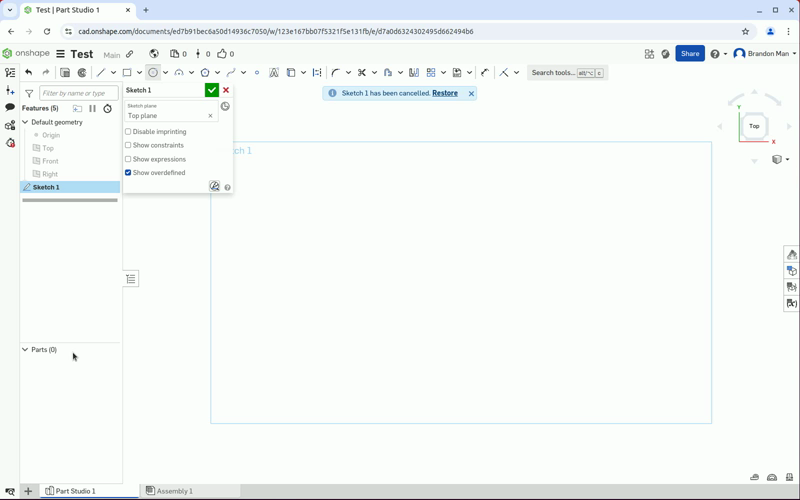
mouse_move(461, 282)
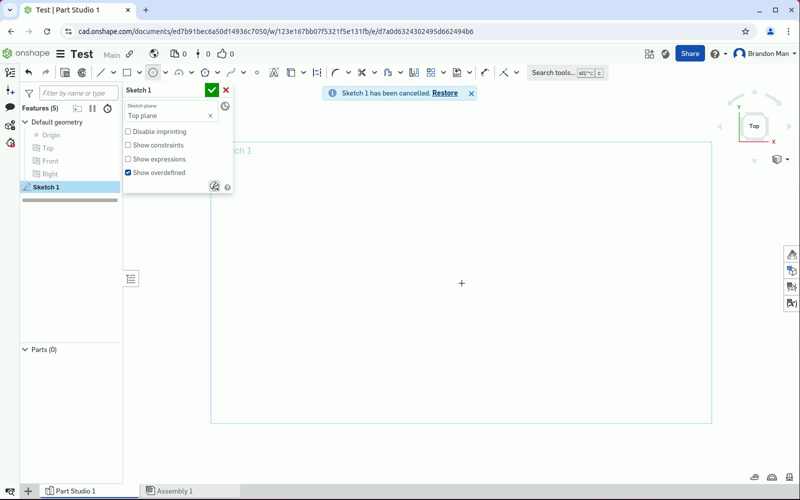
click(461, 282)
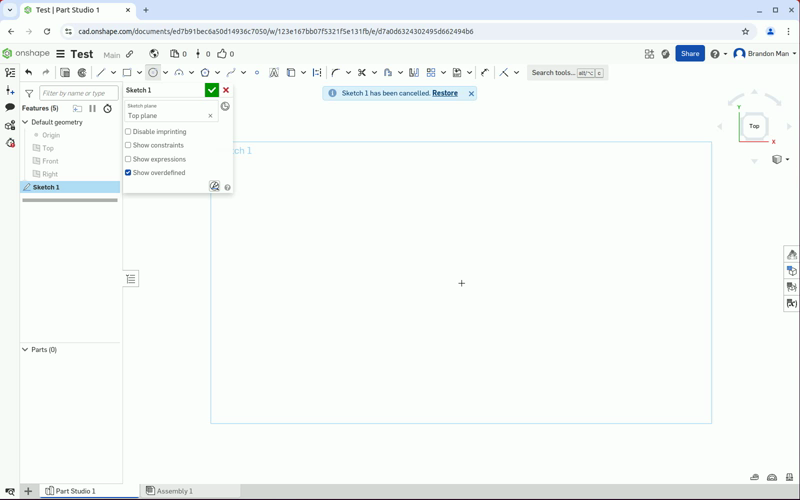
key_up(shift)
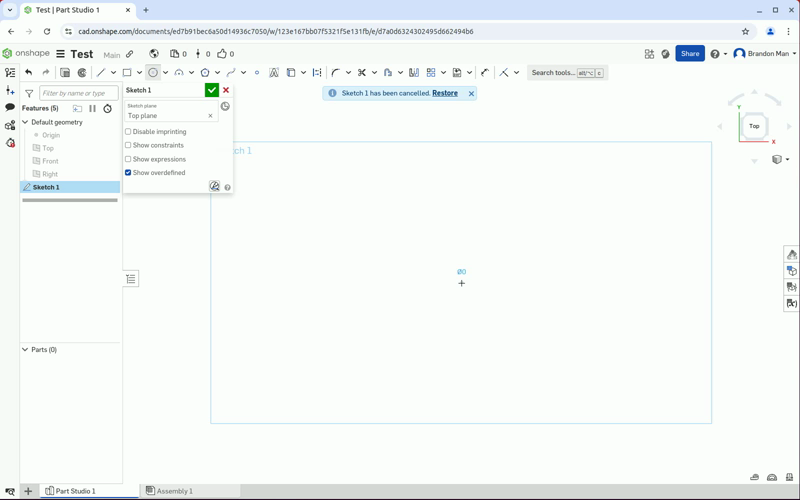
mouse_move(504, 282)
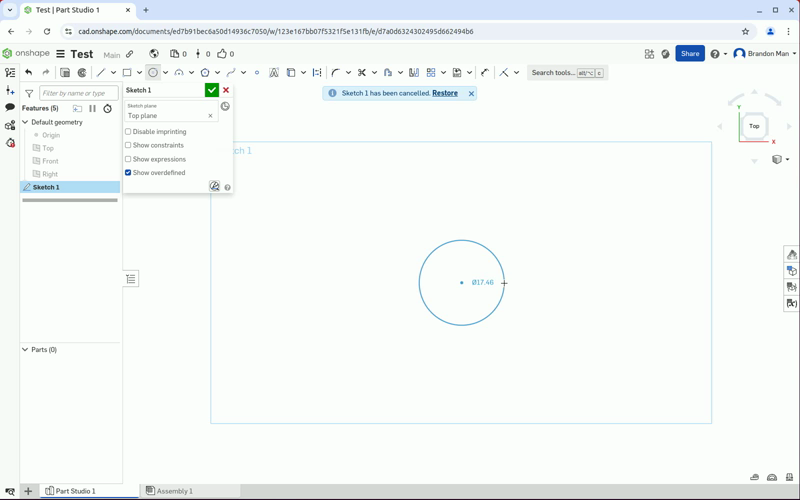
click(504, 282)
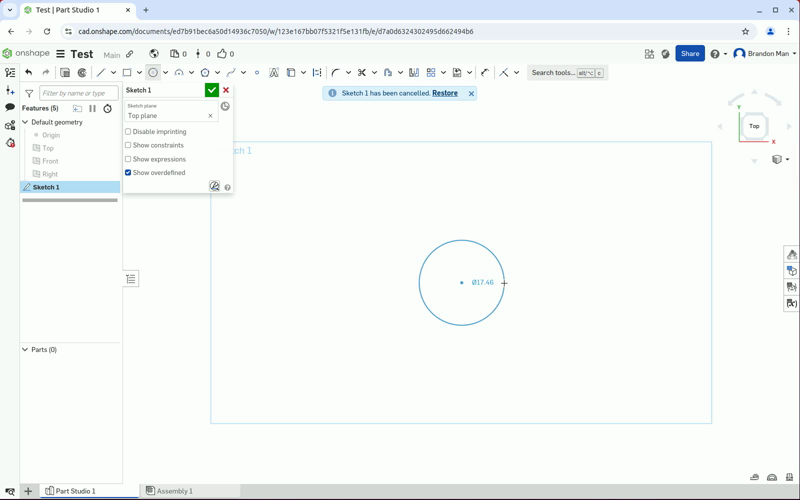
key(esc)
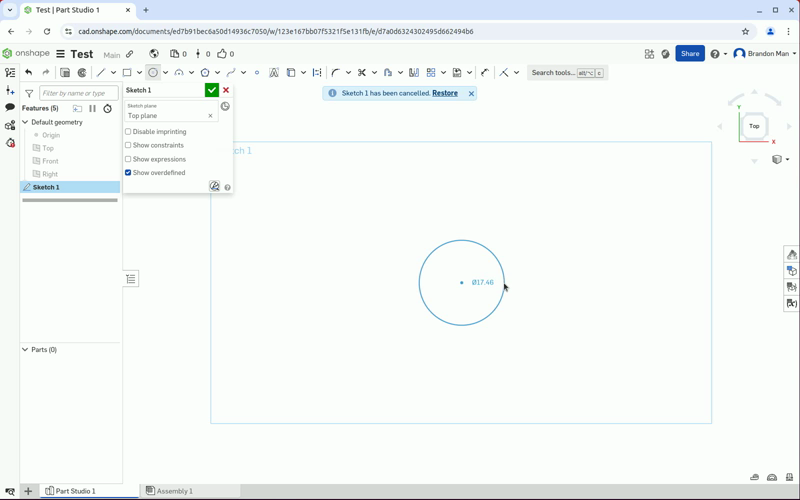
key(c)
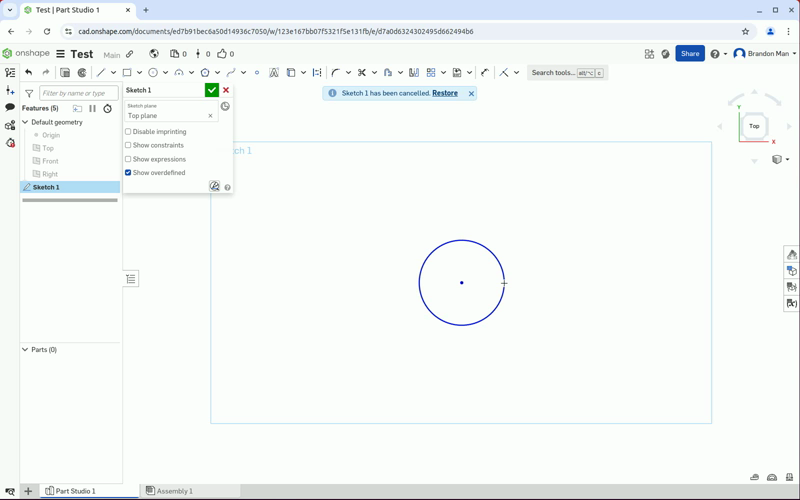
key_down(shift)
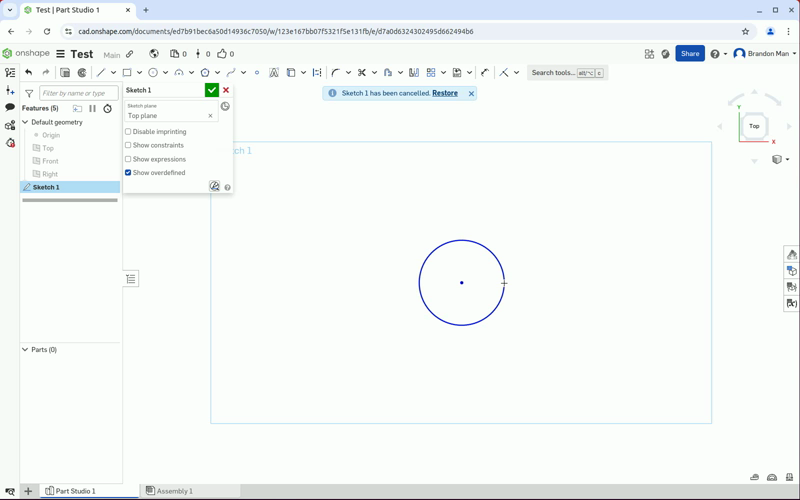
mouse_move(461, 282)
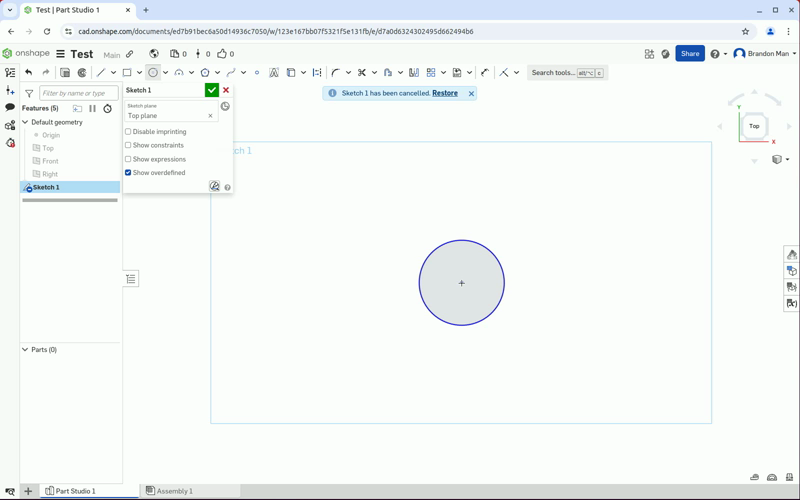
click(461, 282)
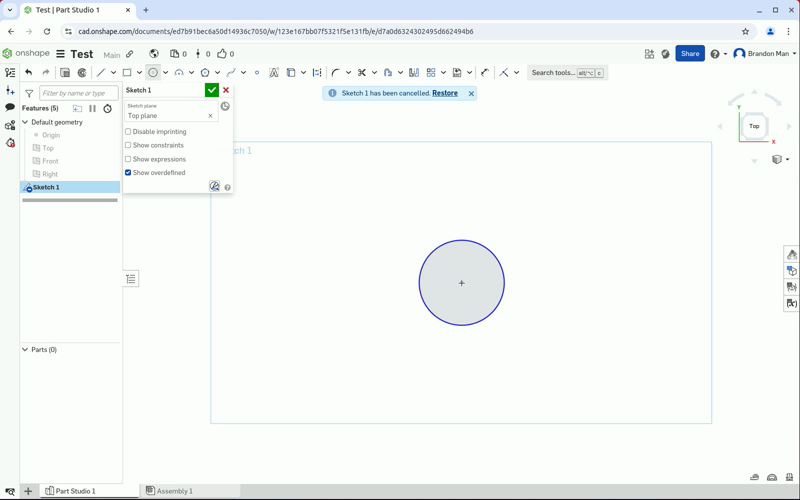
key_up(shift)
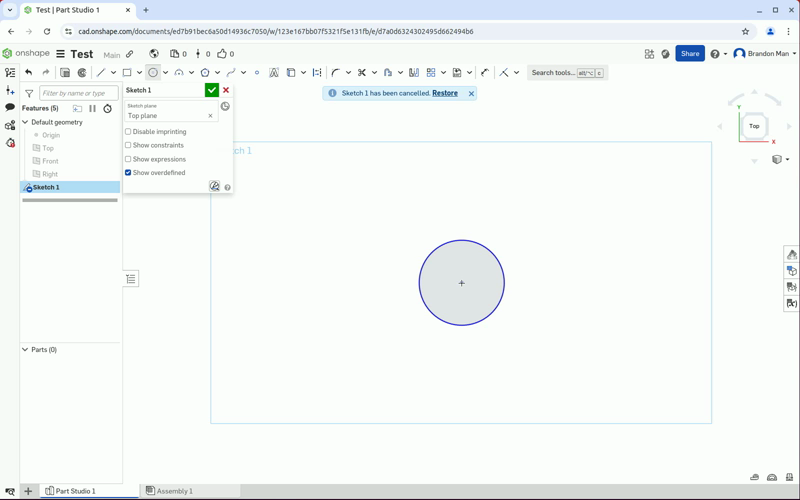
mouse_move(494, 282)
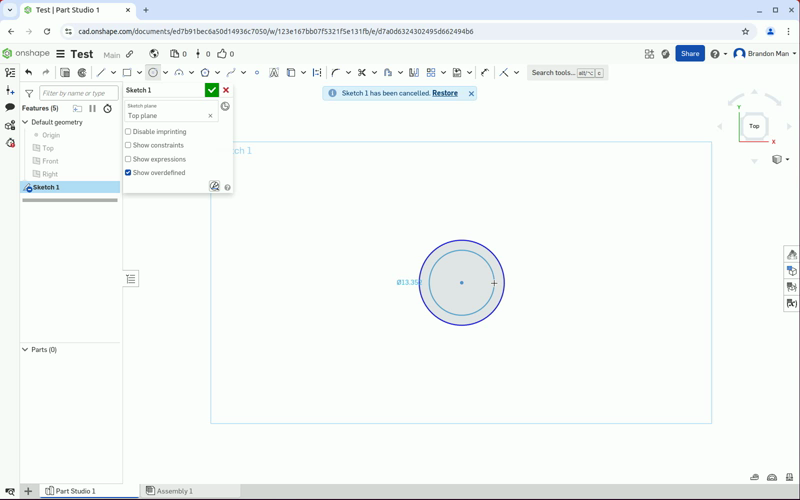
click(494, 282)
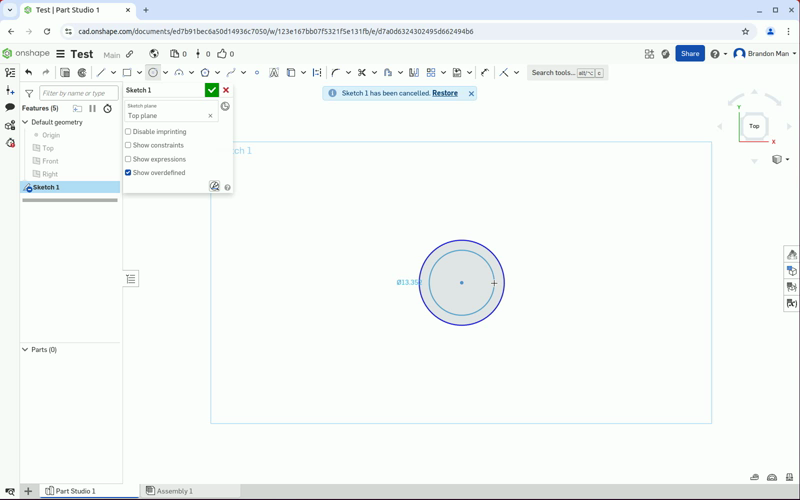
key(esc)
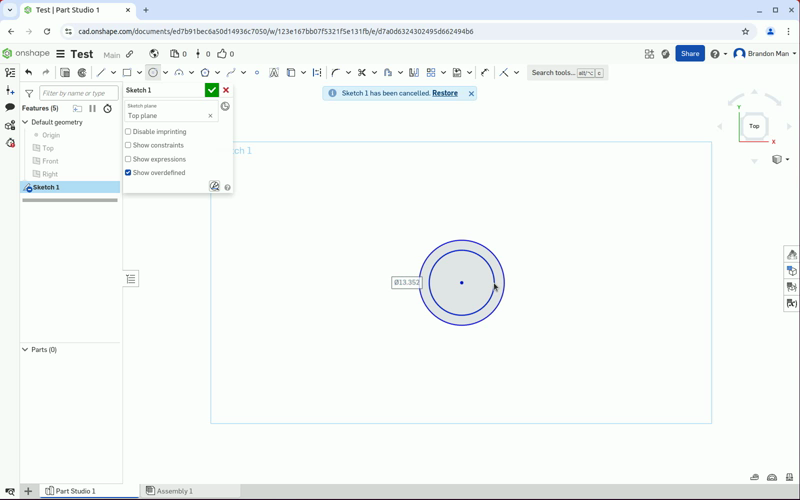
mouse_move(498, 293)
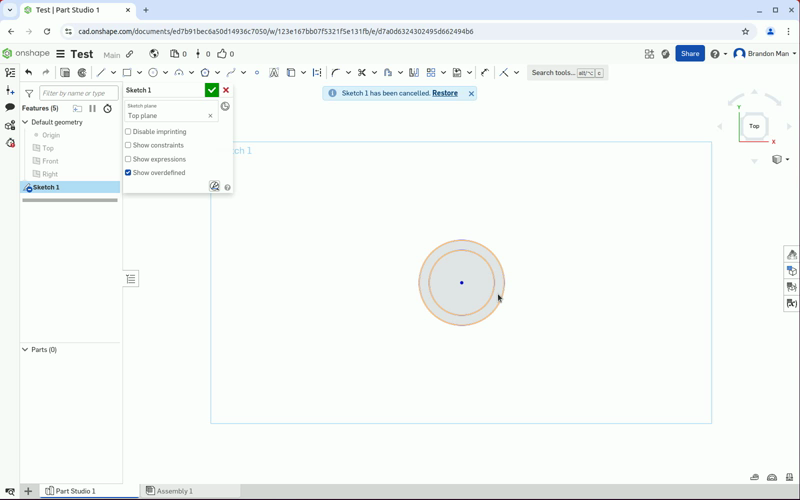
click(498, 293)
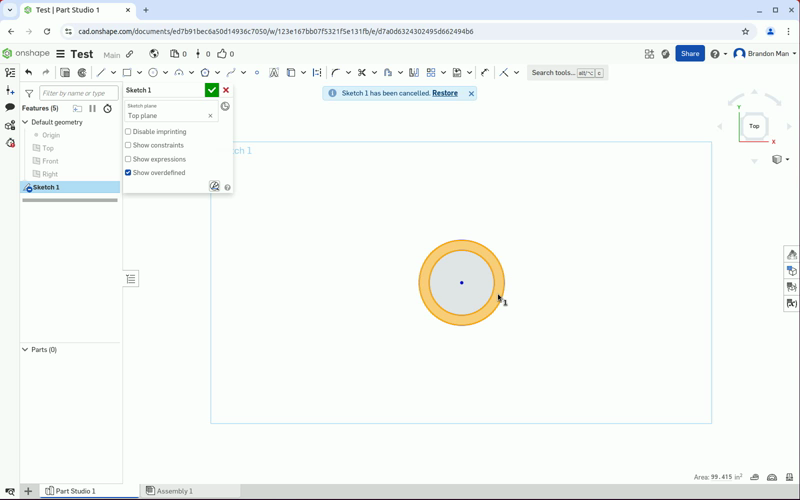
mouse_move(73, 352)
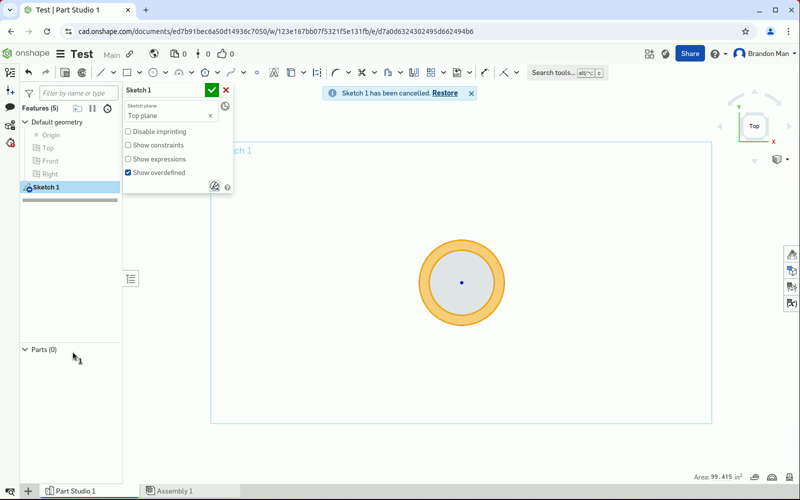
key(shift+y)
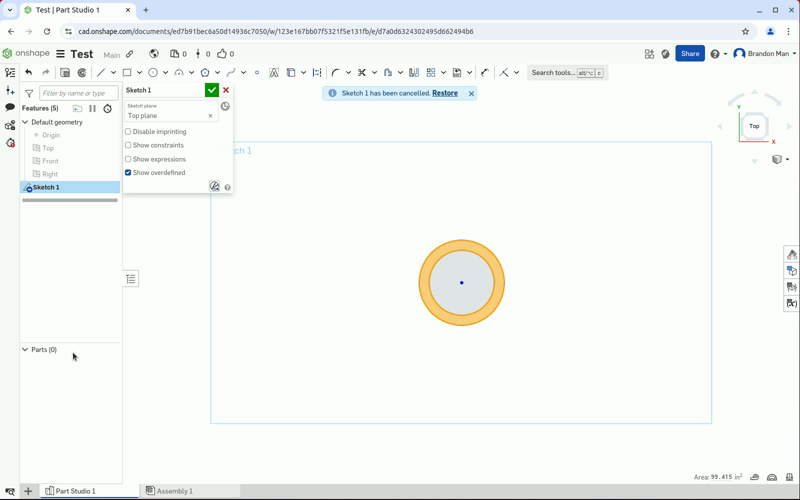
key(shift+e)
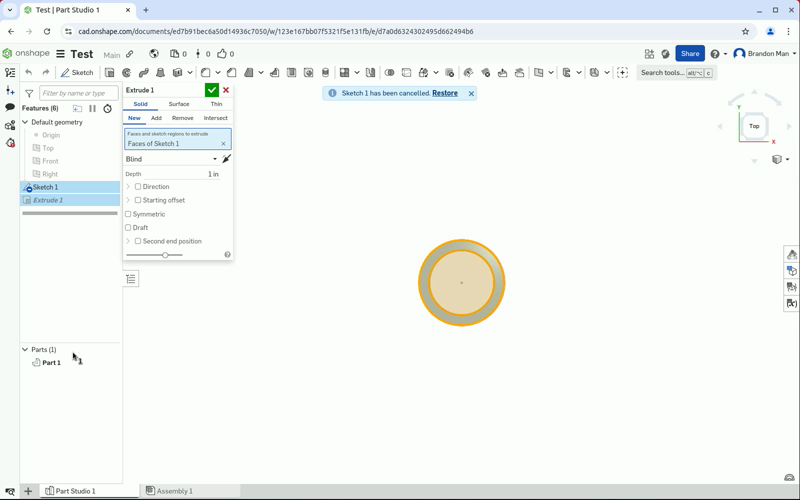
mouse_move(143, 106)
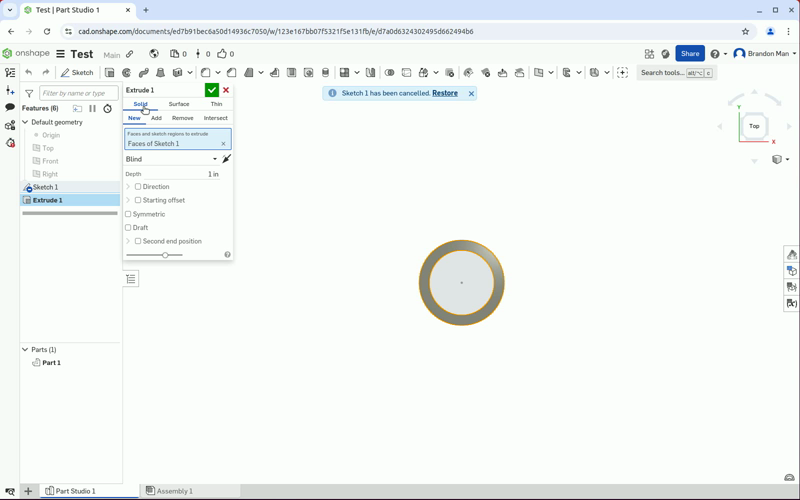
click(143, 106)
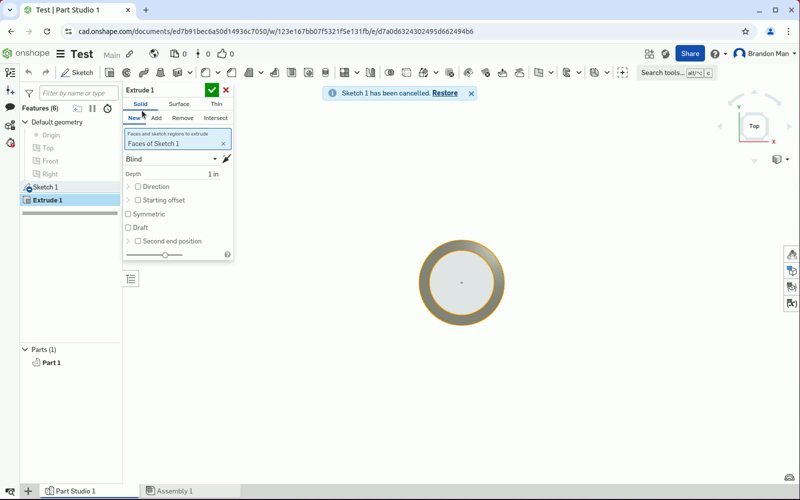
mouse_move(137, 120)
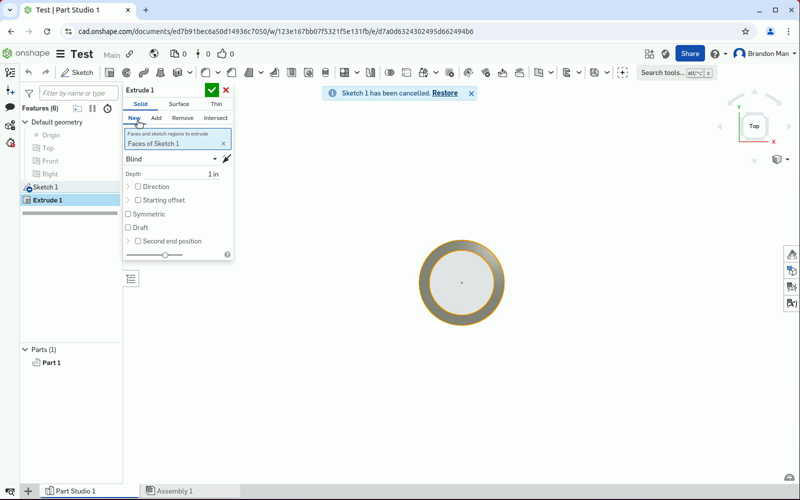
click(137, 120)
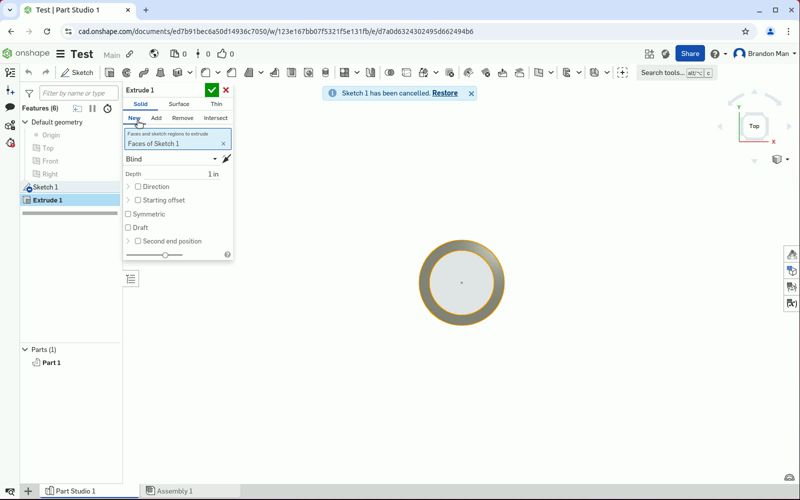
key(tab, 4)
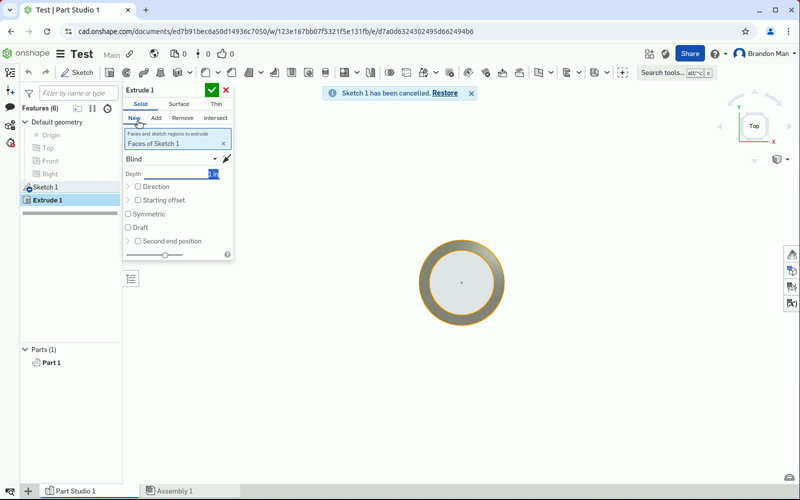
text(-15.646)
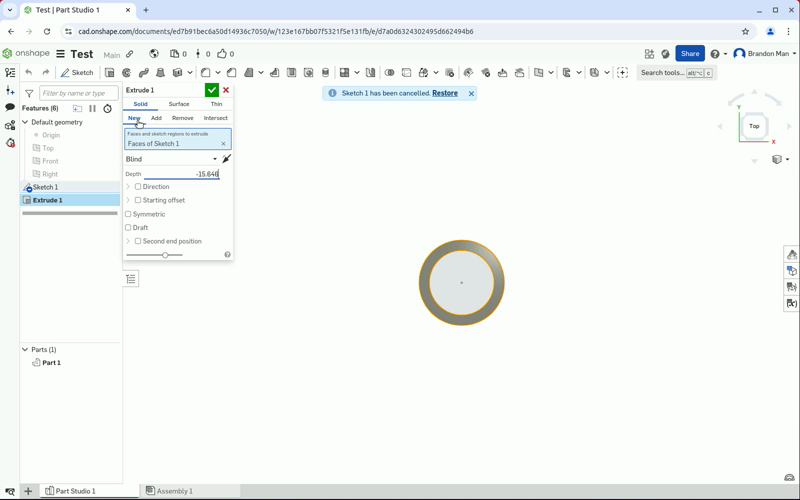
key(enter)
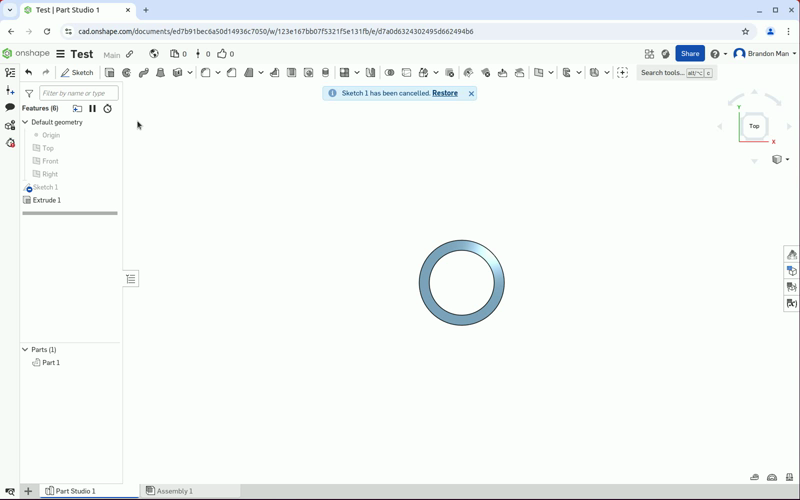
key(shift+h)
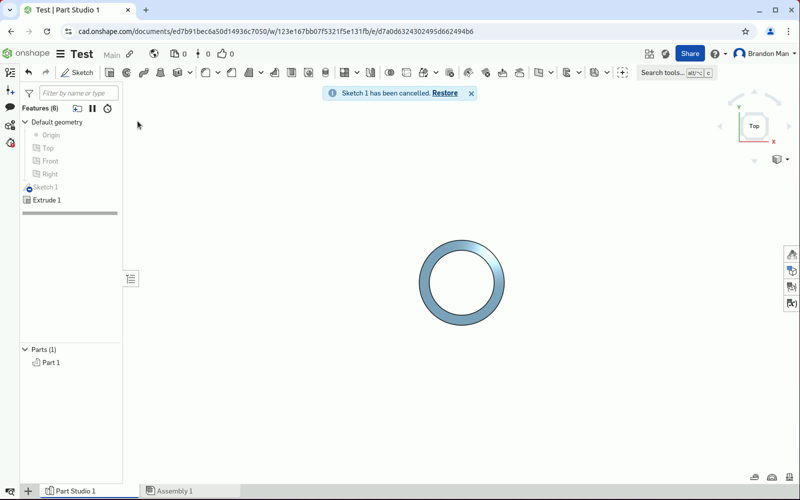
key(shift+h)
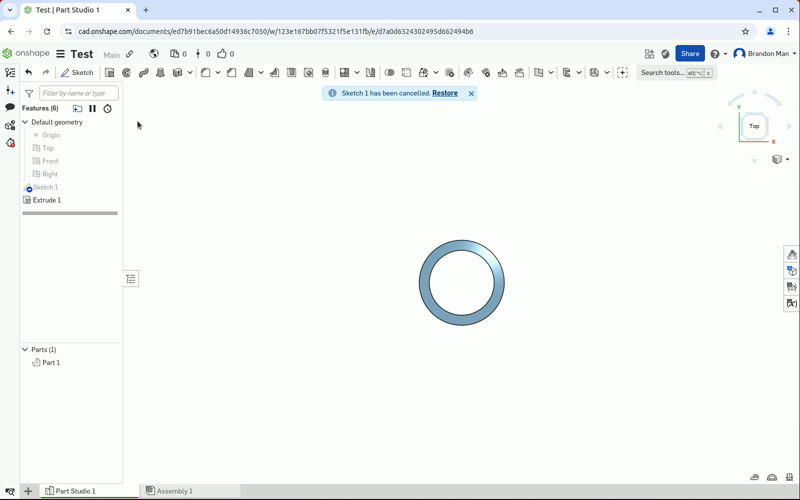
mouse_move(73, 189)
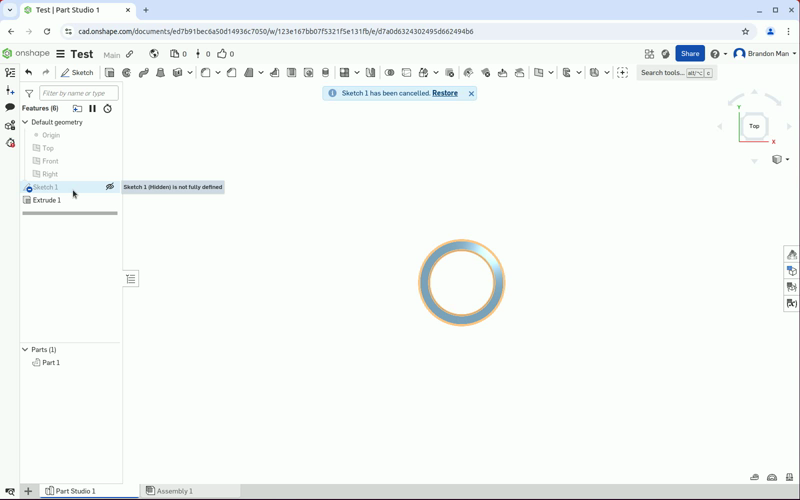
click(73, 189)
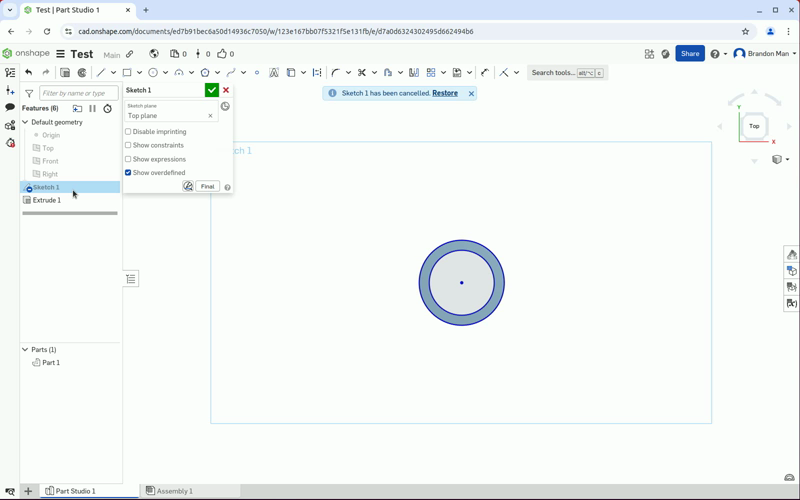
mouse_move(229, 92)
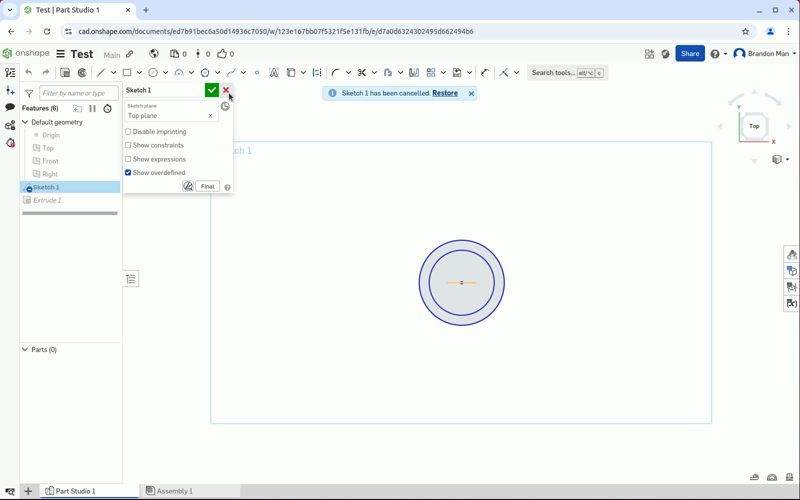
click(229, 92)
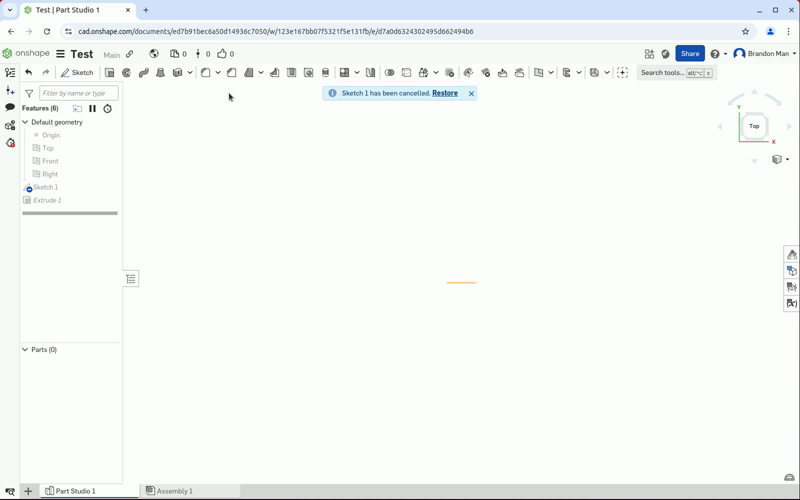
mouse_move(73, 352)
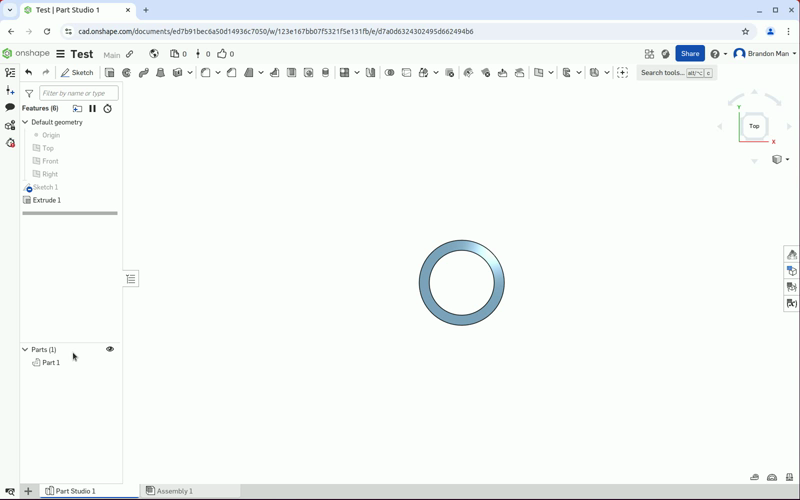
key(y)
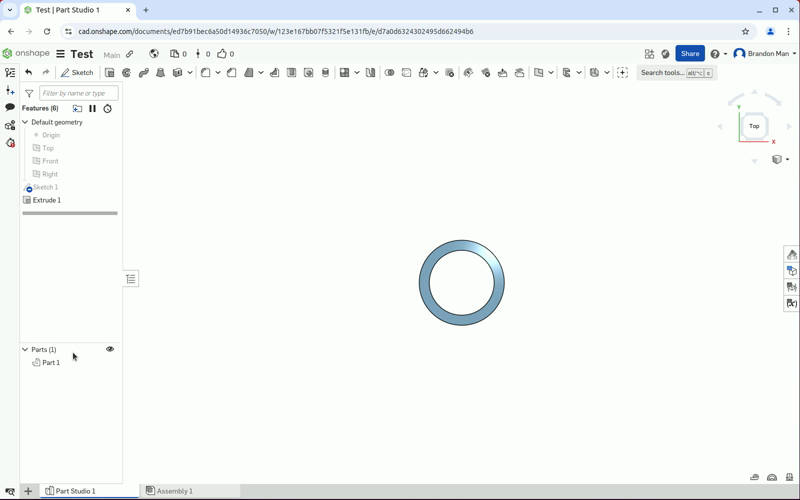
key(shift+p)
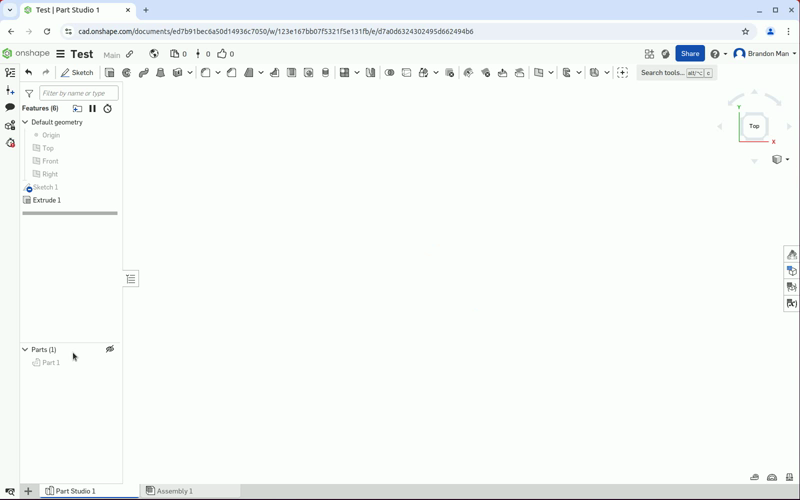
key(space)
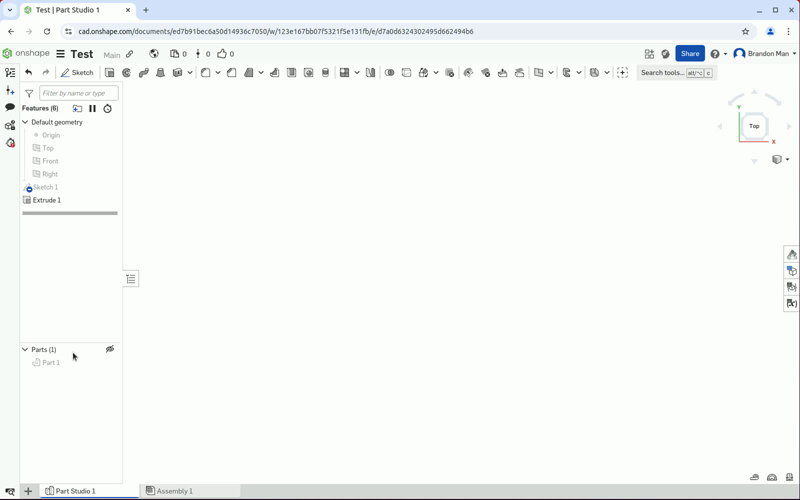
key_down(shift)
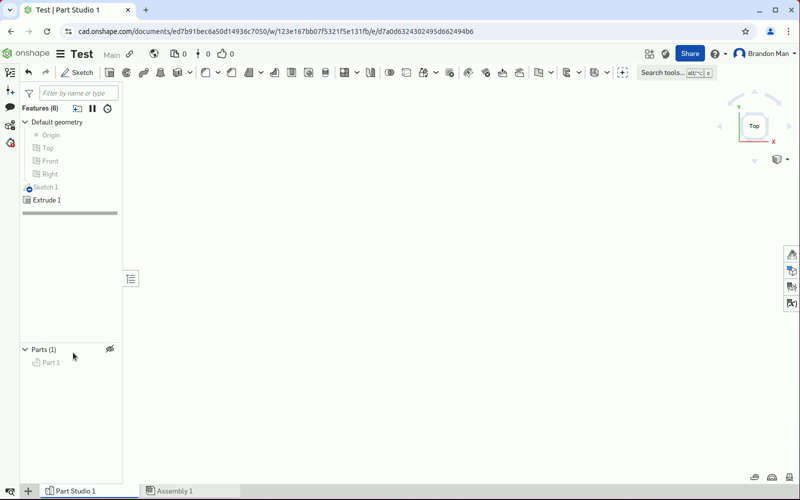
key(up)
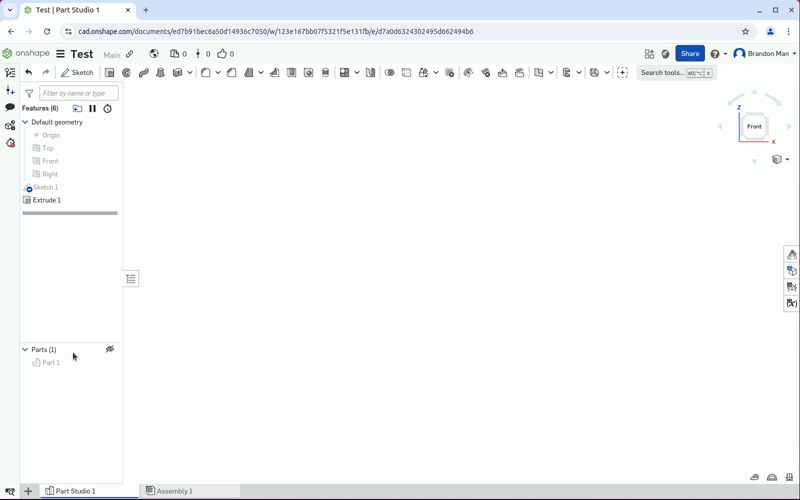
key_up(shift)
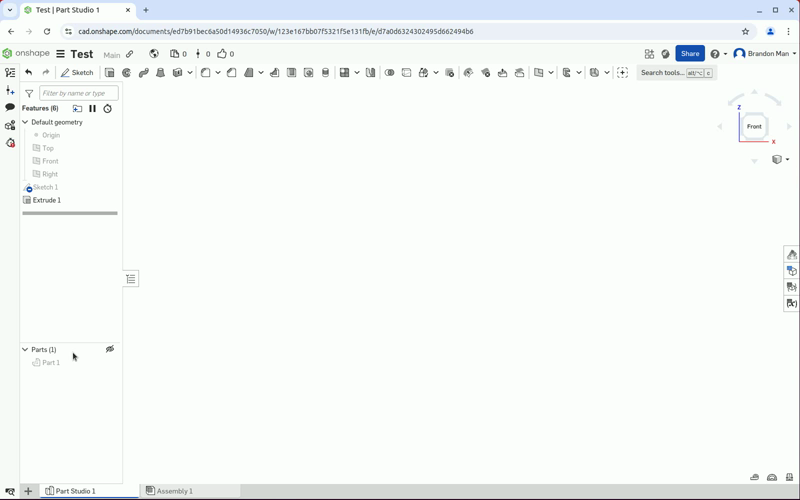
mouse_move(73, 352)
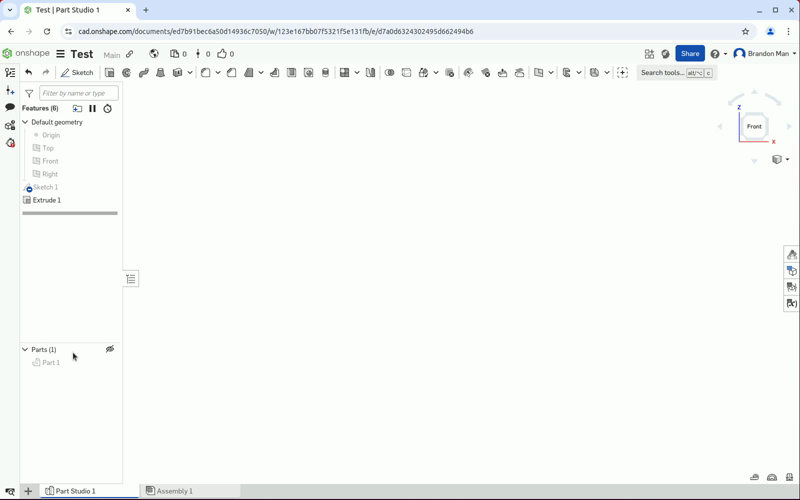
key(shift+y)
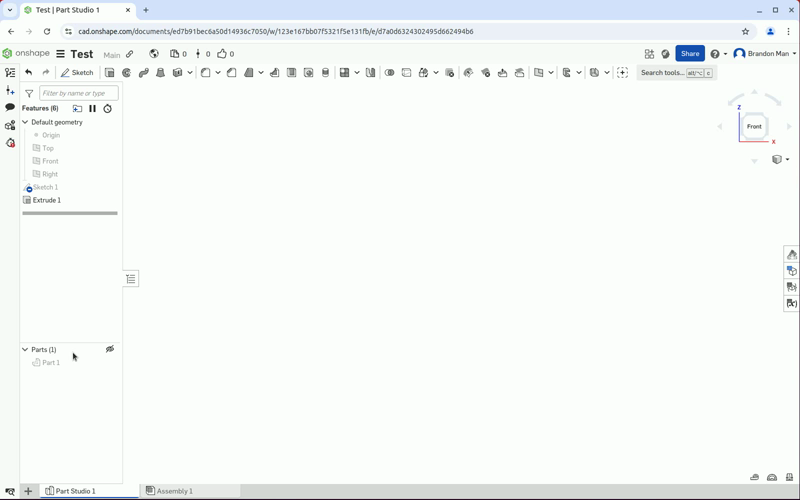
key(shift+s)
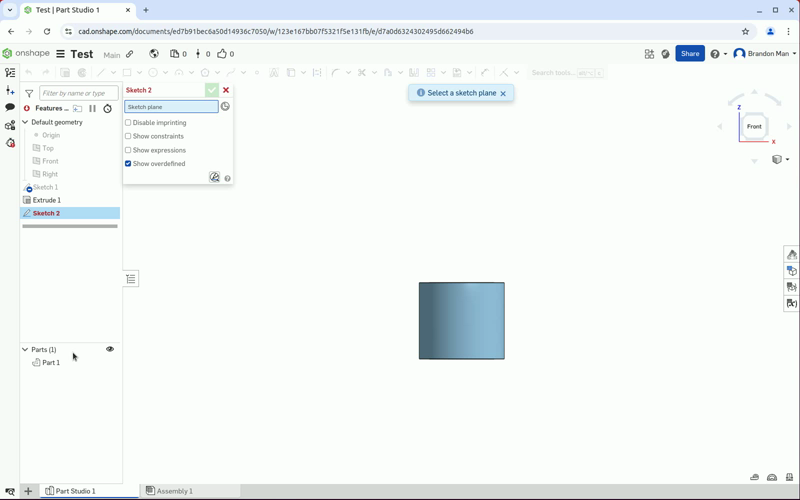
mouse_move(73, 163)
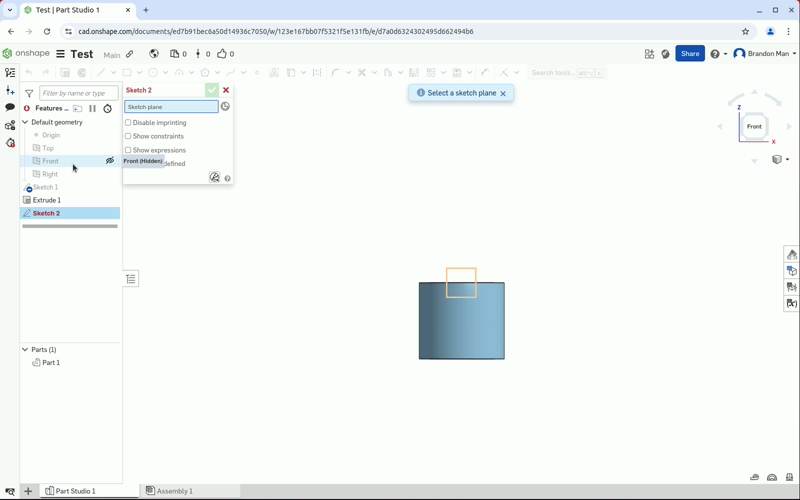
click(73, 163)
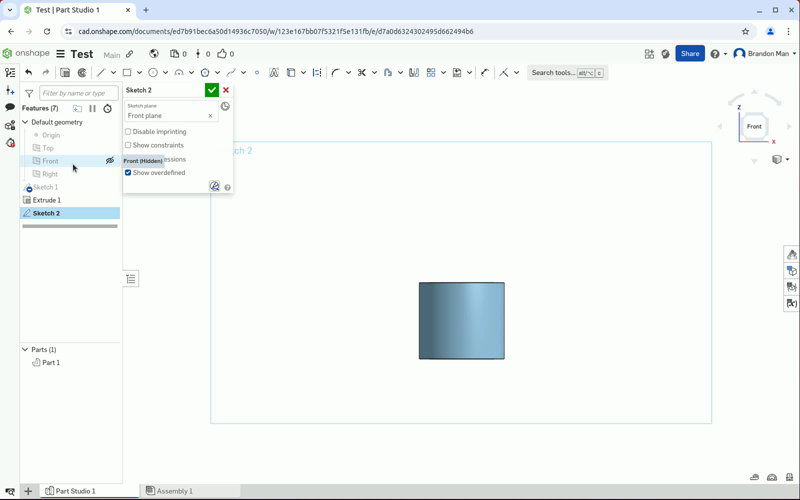
mouse_move(73, 352)
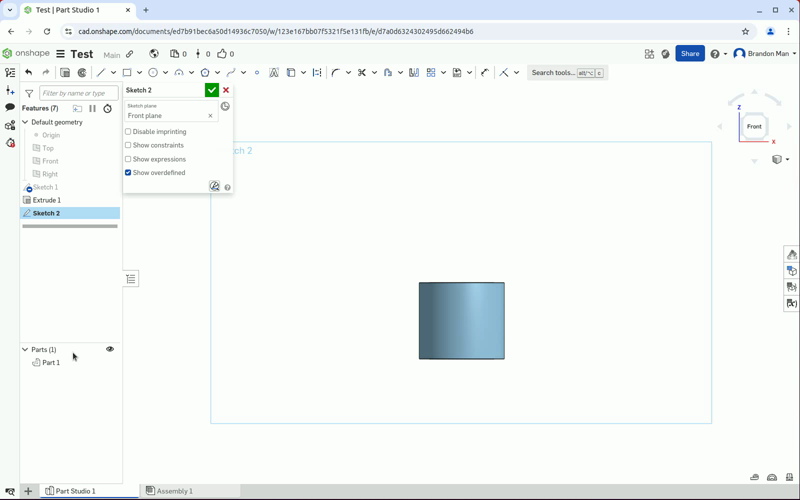
key(y)
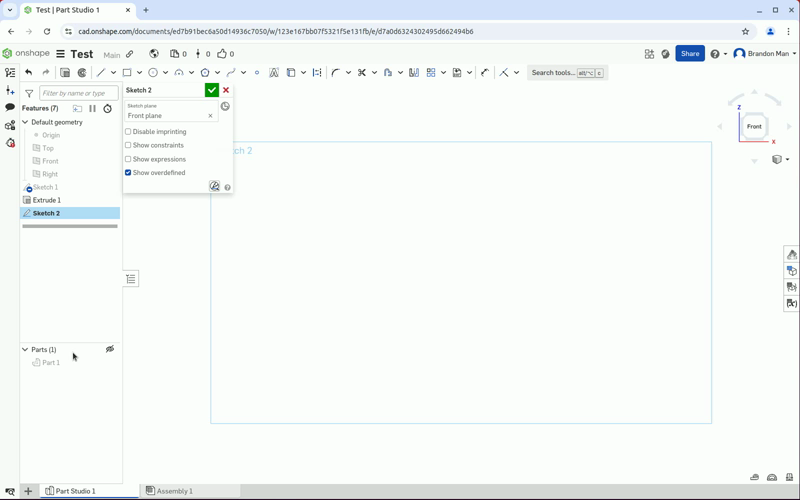
key(l)
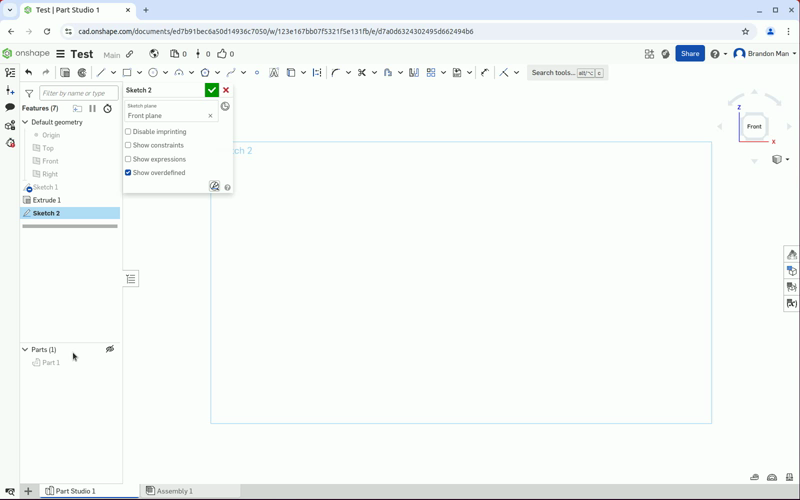
key_down(shift)
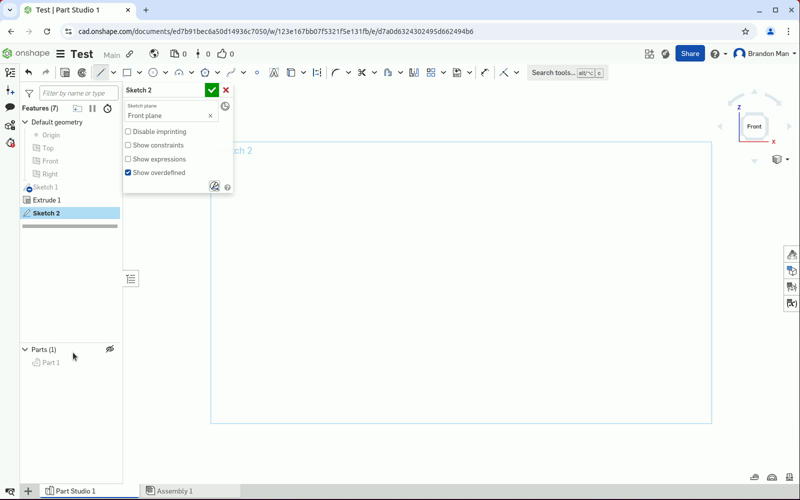
mouse_move(376, 395)
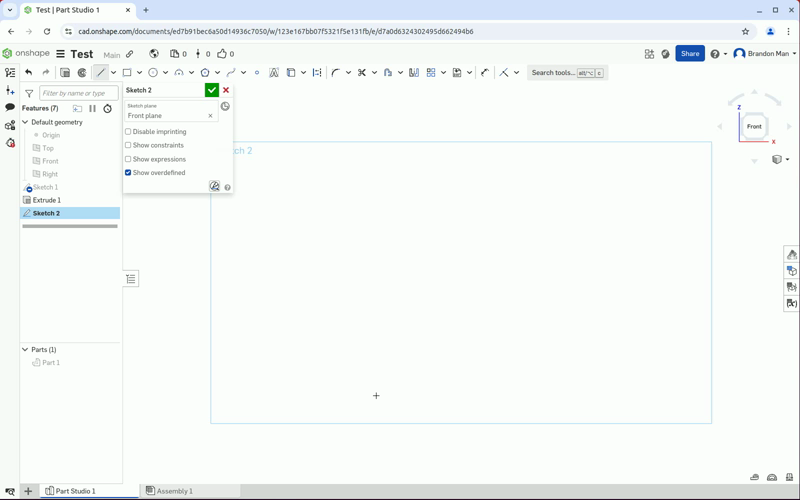
click(376, 395)
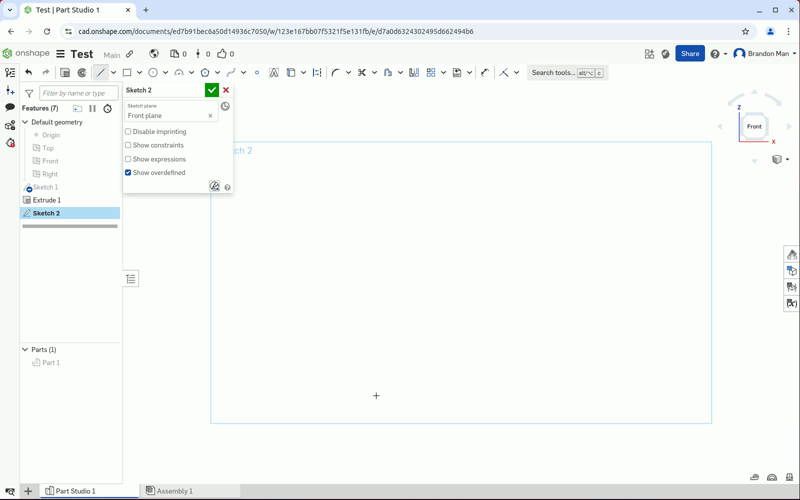
key_up(shift)
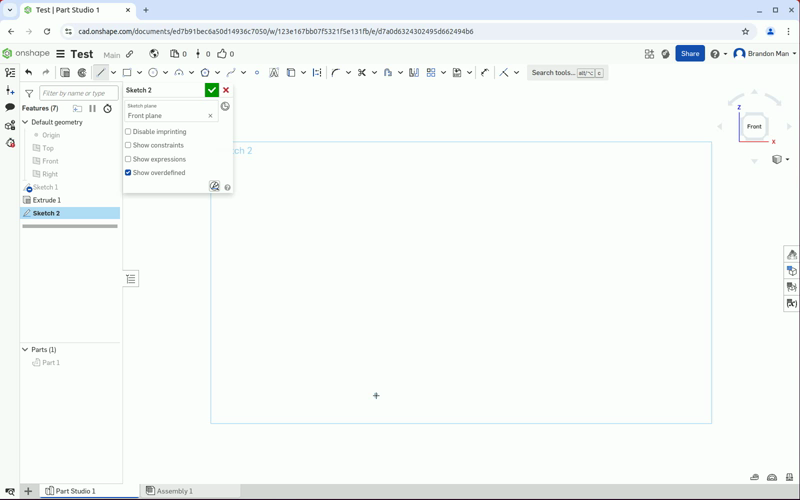
key_down(shift)
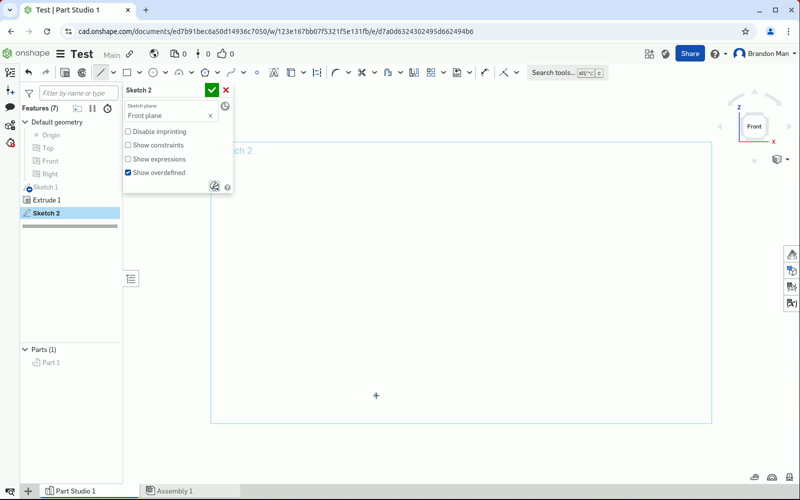
mouse_move(553, 395)
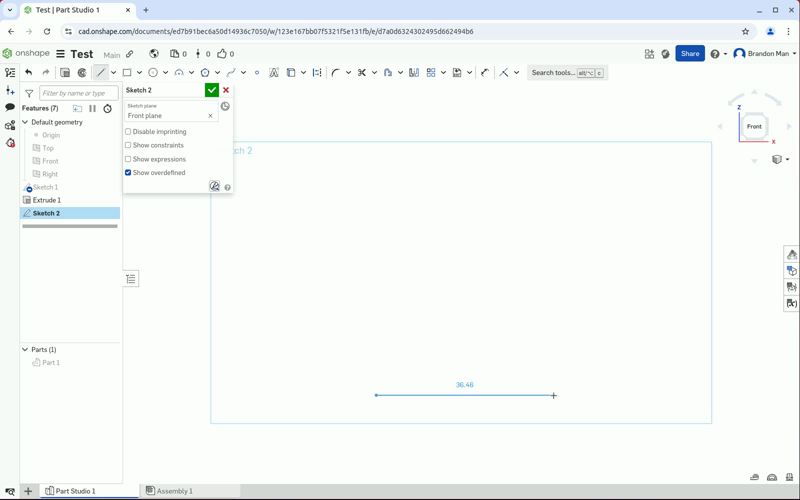
click(553, 395)
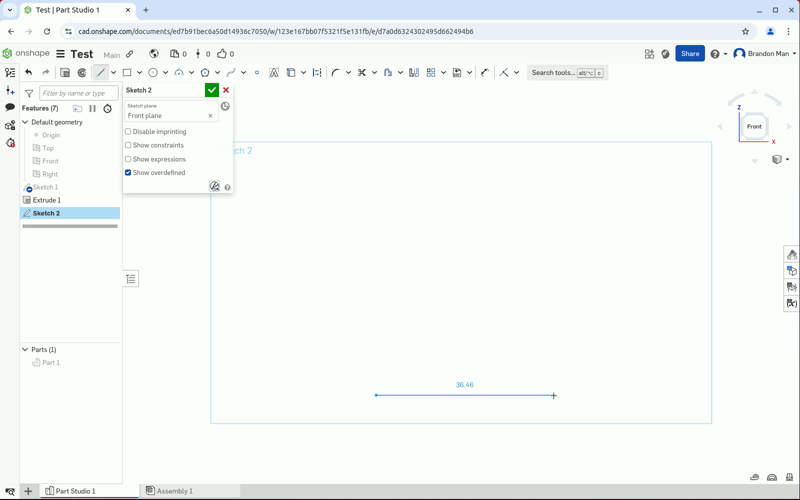
key_up(shift)
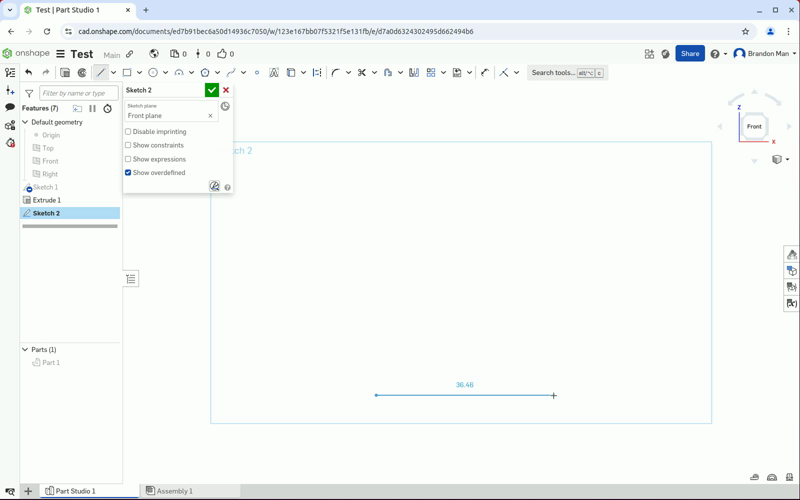
key_down(shift)
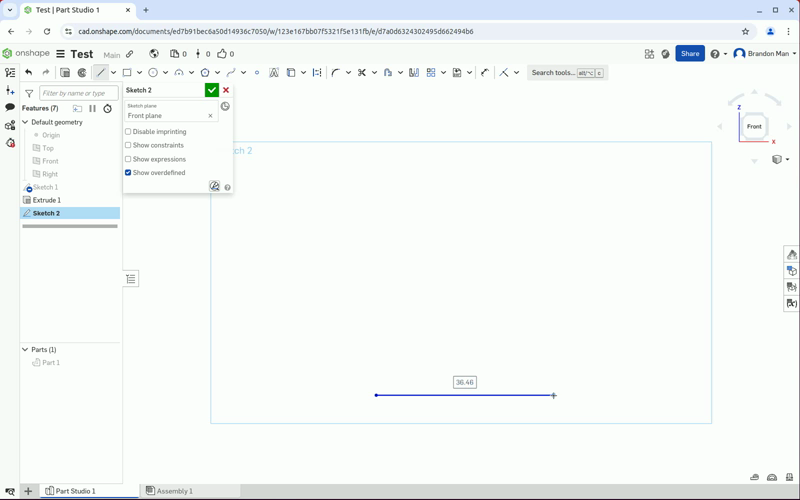
mouse_move(553, 331)
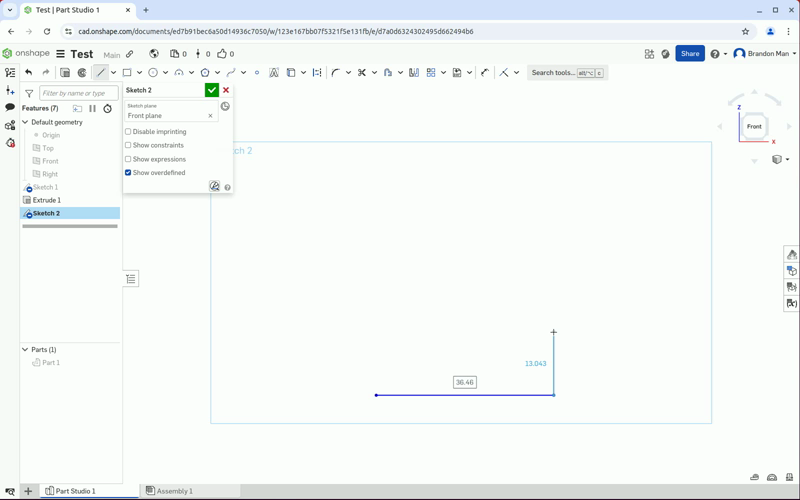
click(553, 331)
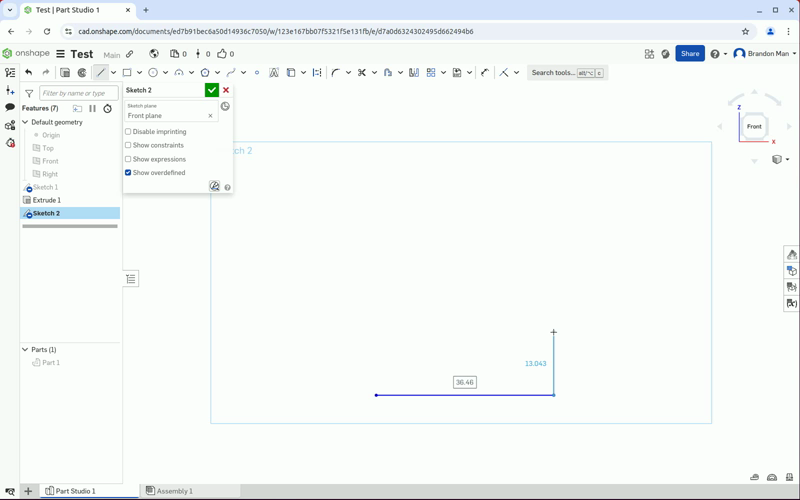
key_up(shift)
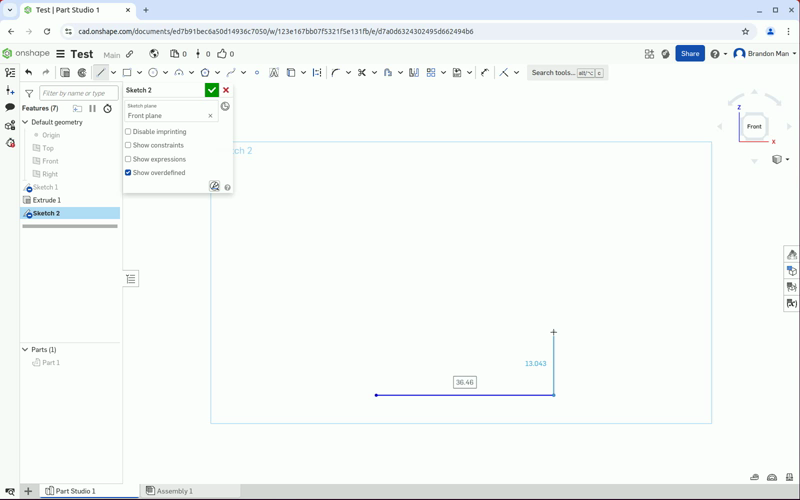
key_down(shift)
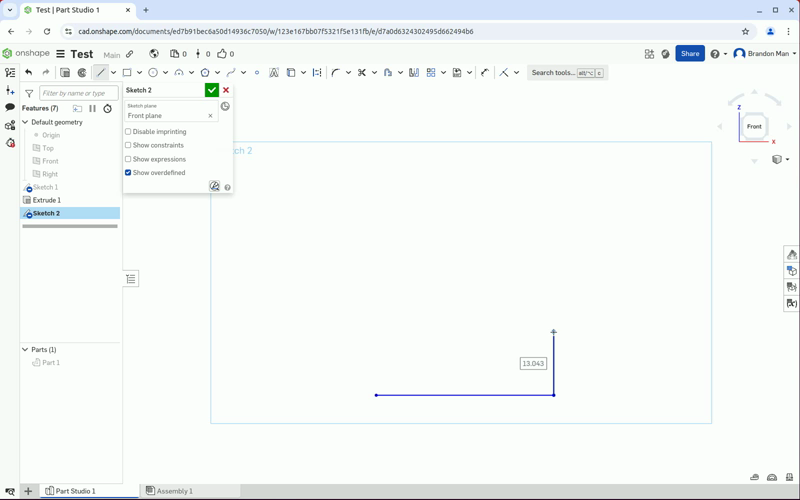
mouse_move(376, 331)
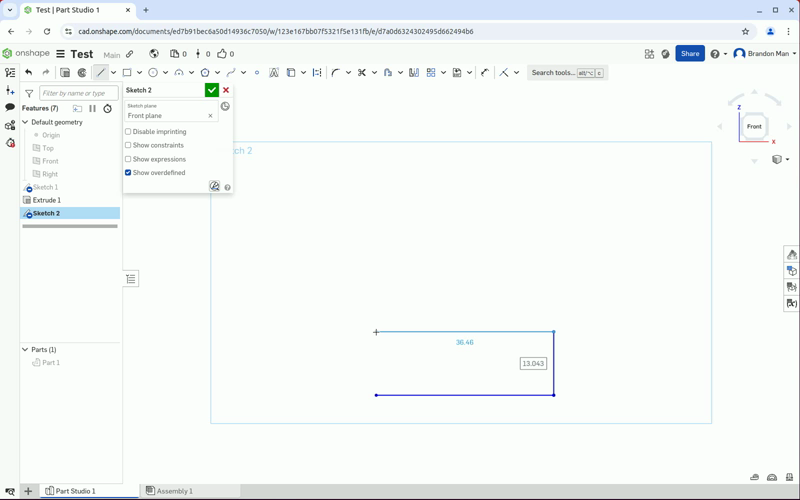
click(376, 331)
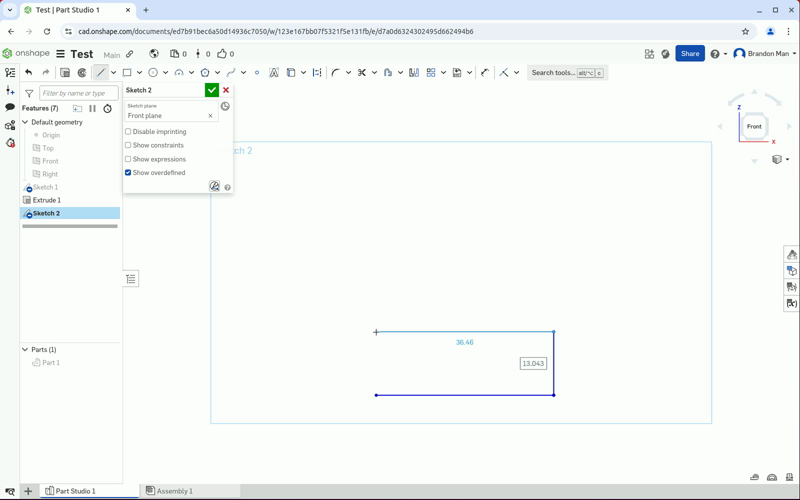
key_up(shift)
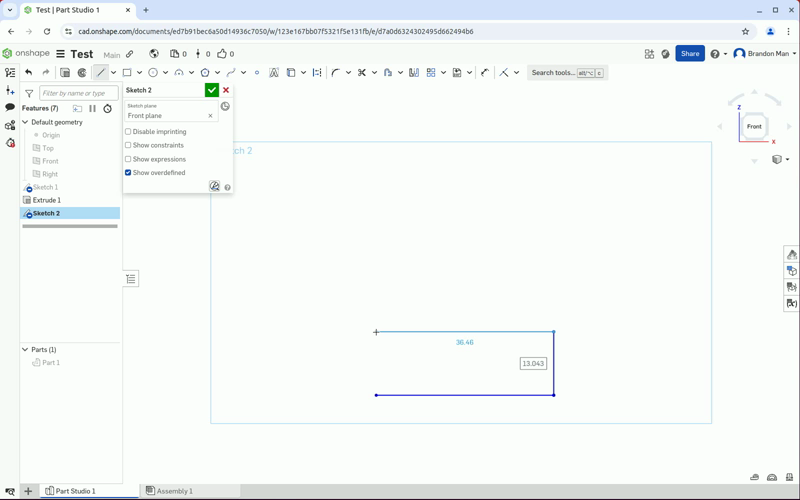
key_down(shift)
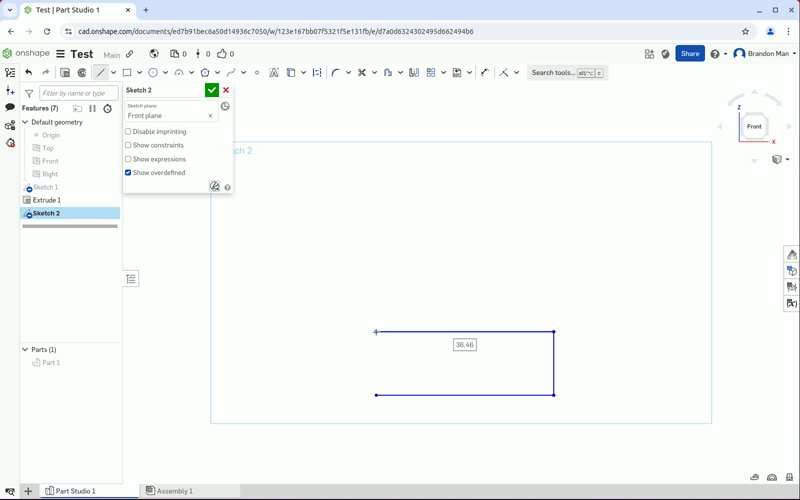
mouse_move(376, 395)
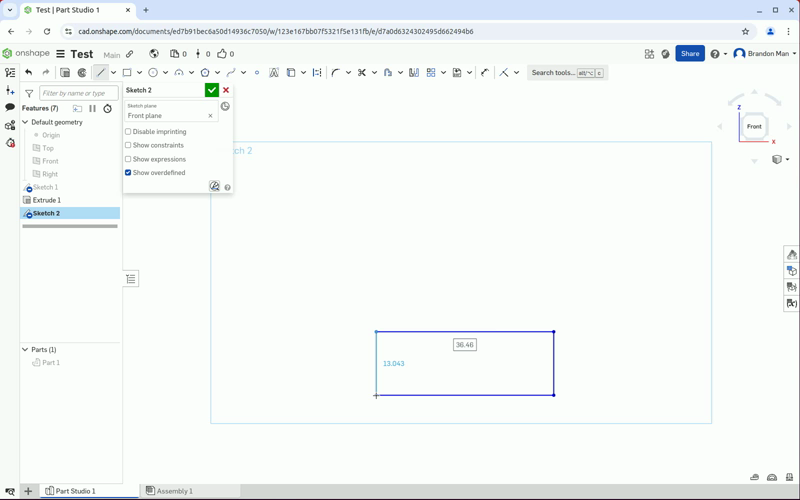
key_up(shift)
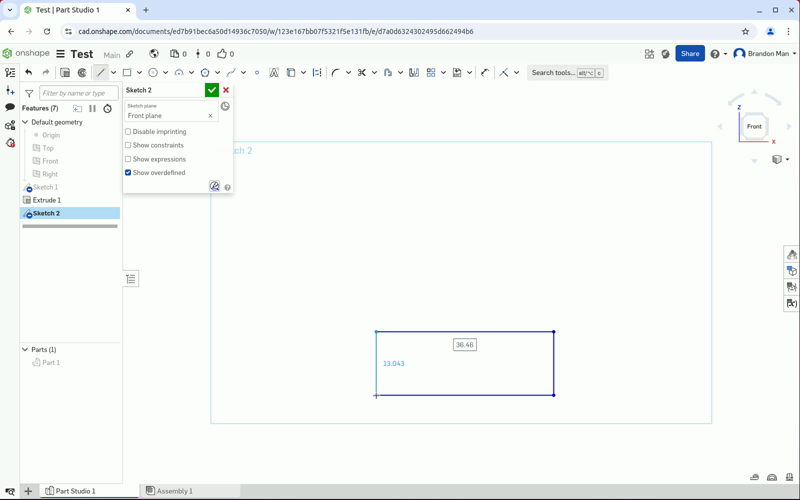
click(376, 395)
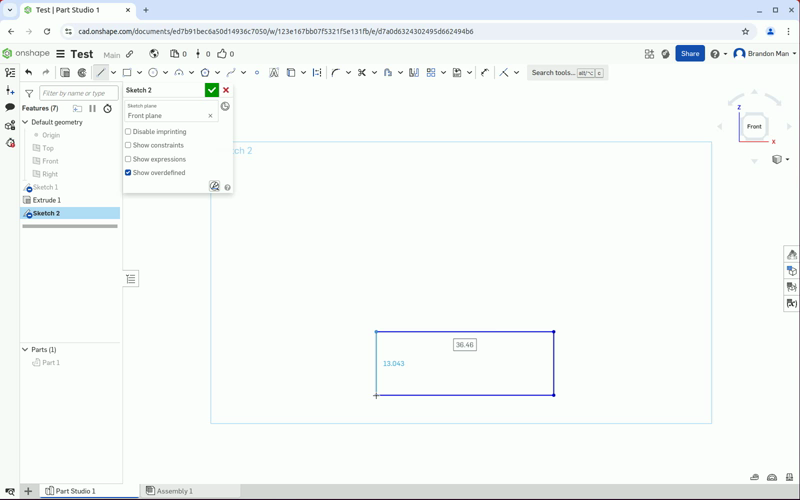
key(esc)
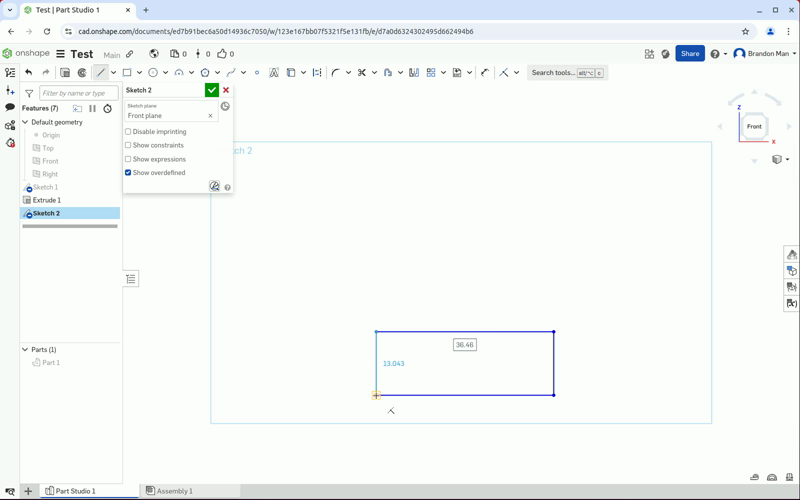
mouse_move(447, 351)
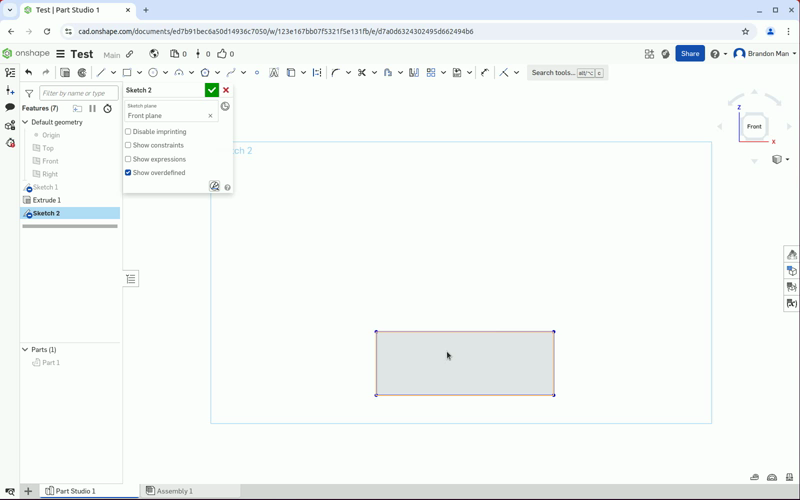
click(447, 351)
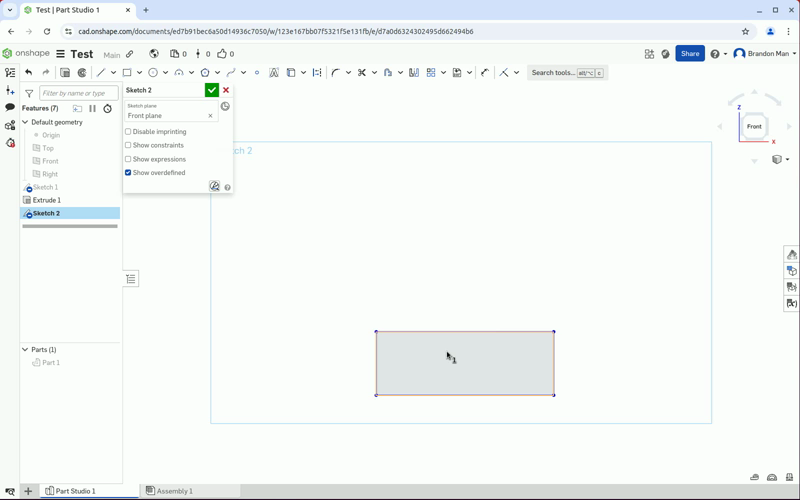
mouse_move(73, 352)
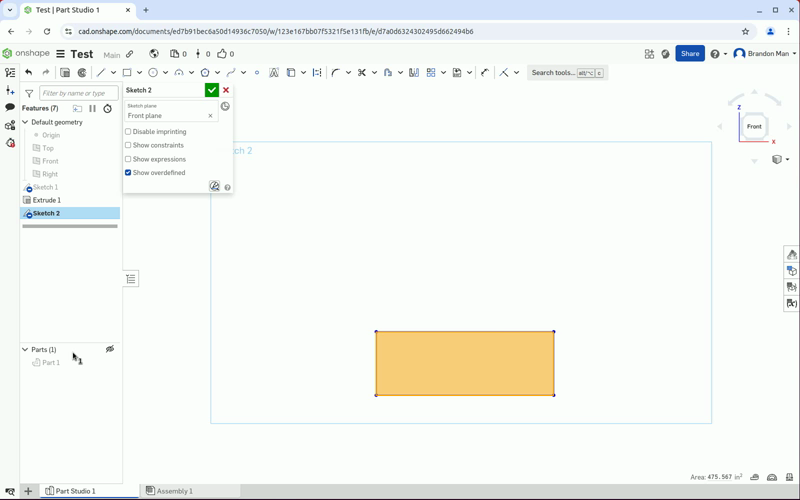
key(shift+y)
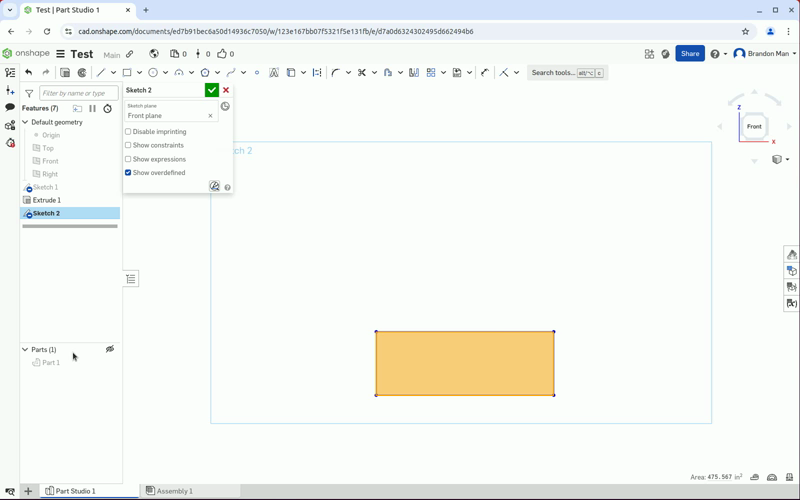
key(shift+e)
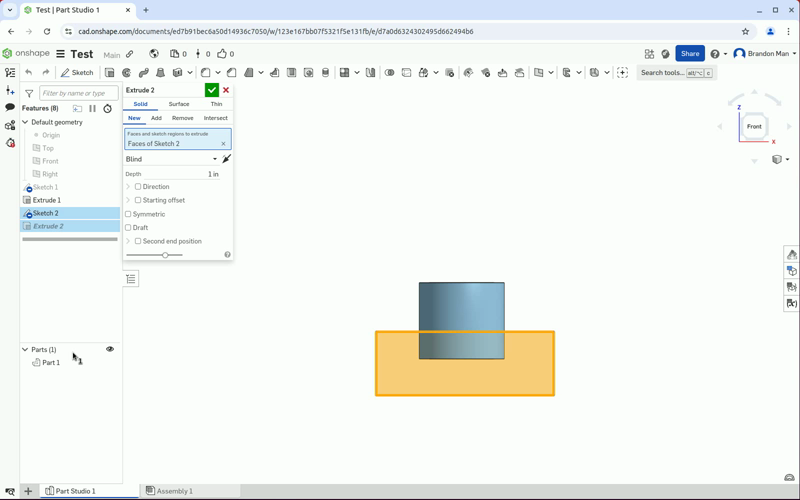
mouse_move(143, 106)
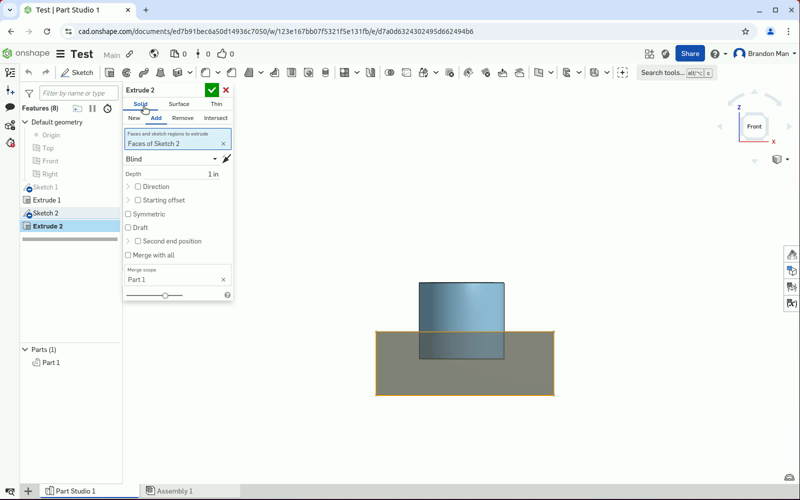
click(143, 106)
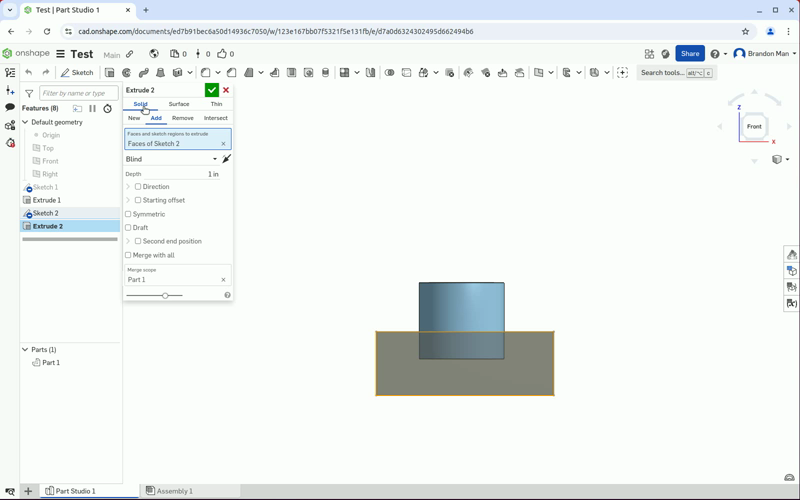
mouse_move(137, 120)
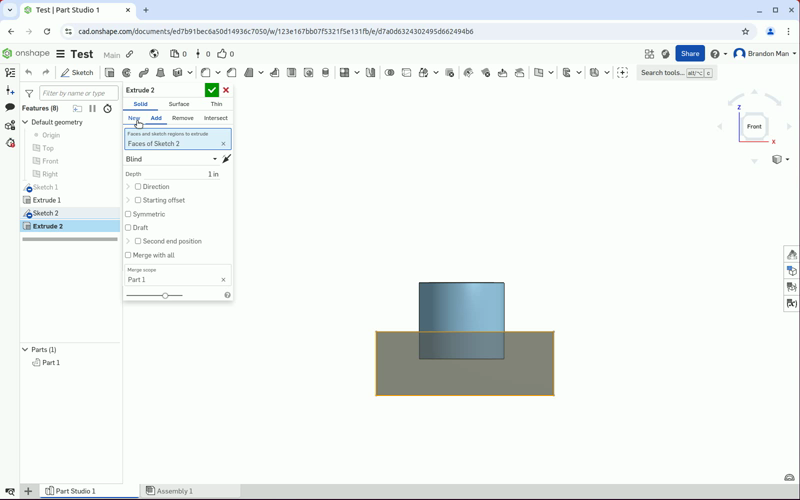
click(137, 120)
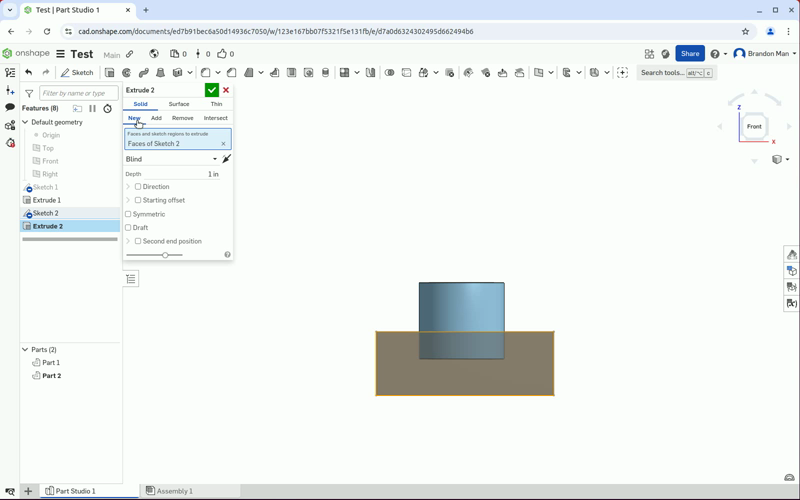
key(tab, 4)
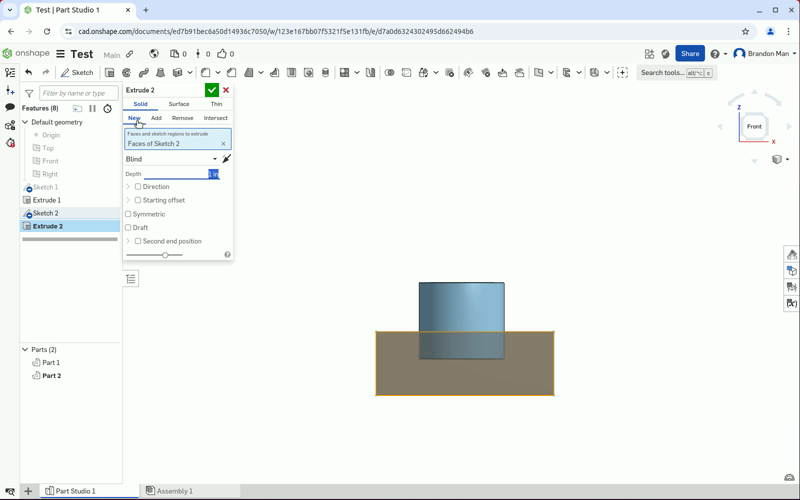
text(0.481)
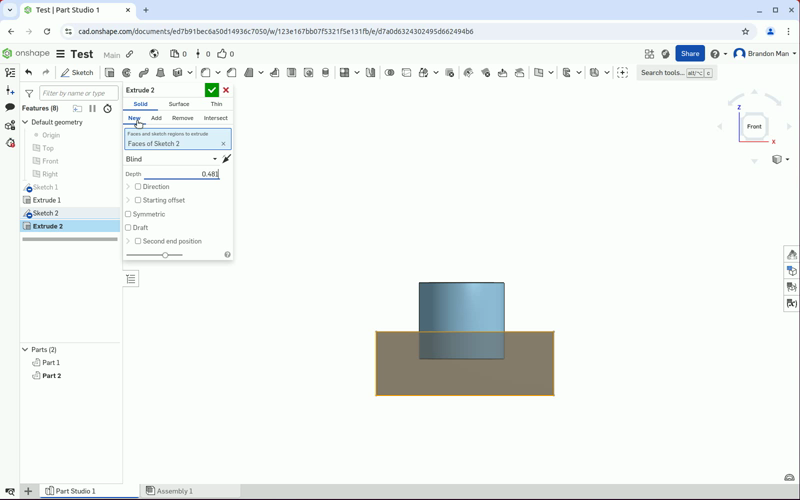
key(tab, 3)
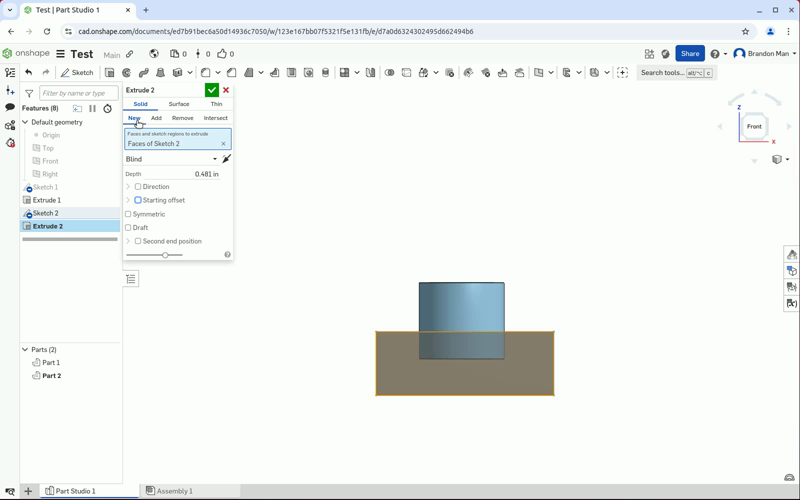
key(tab, 2)
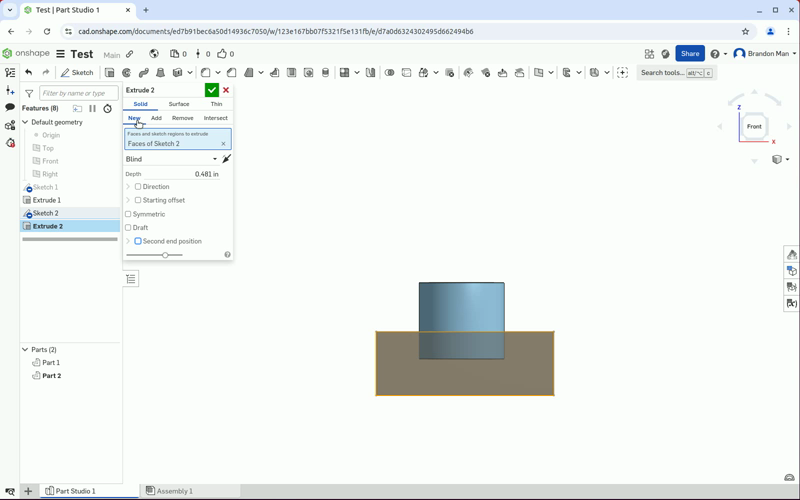
key(space)
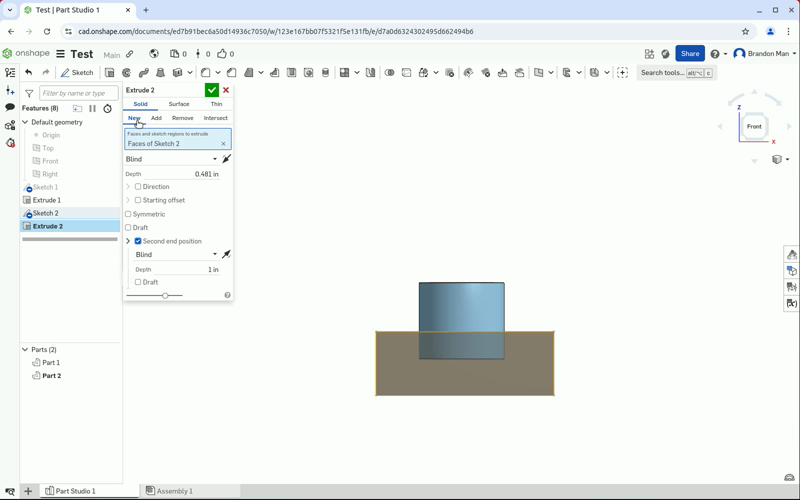
key(tab, 3)
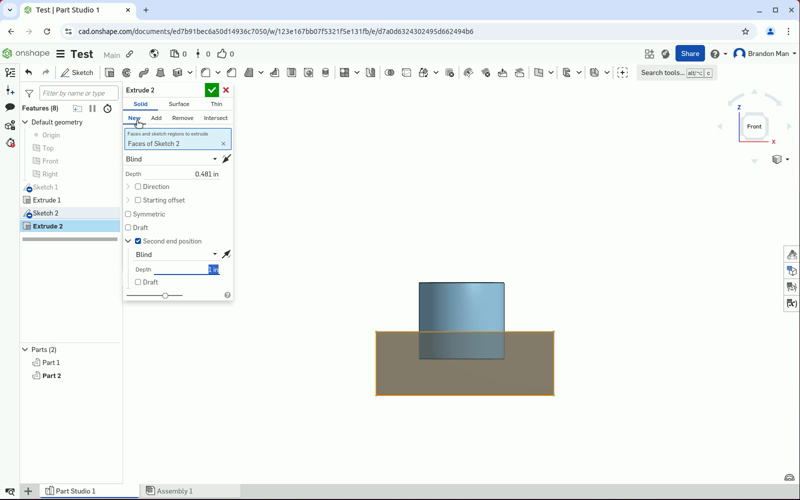
text(0.481)
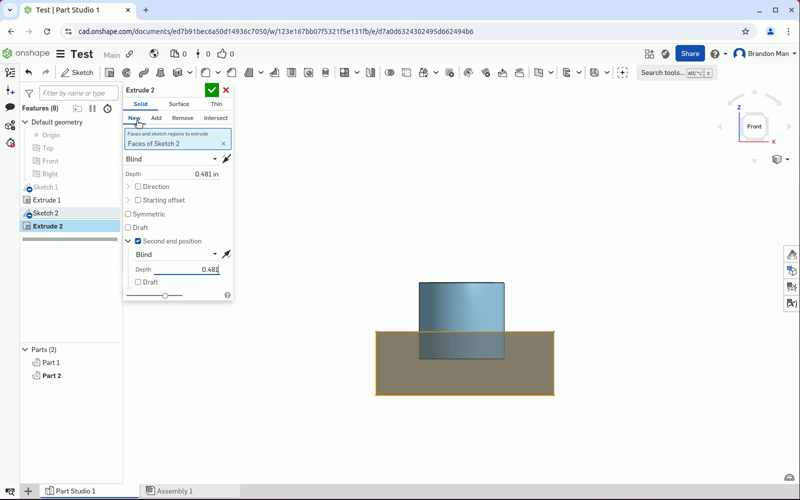
key(enter)
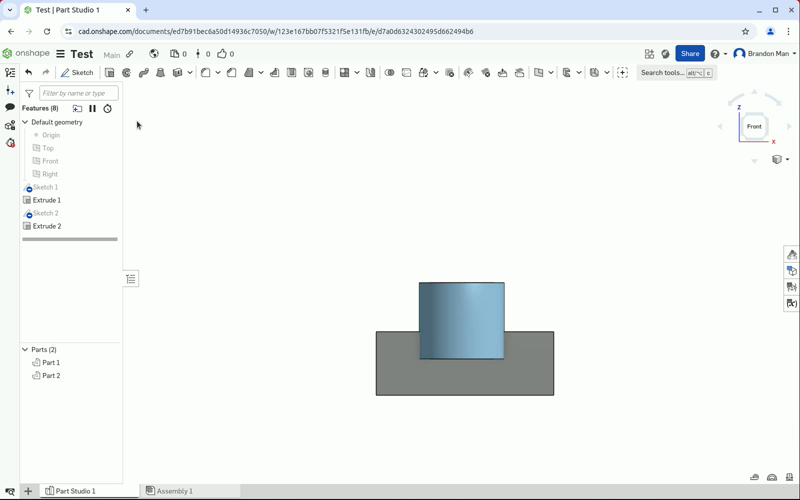
key(shift+h)
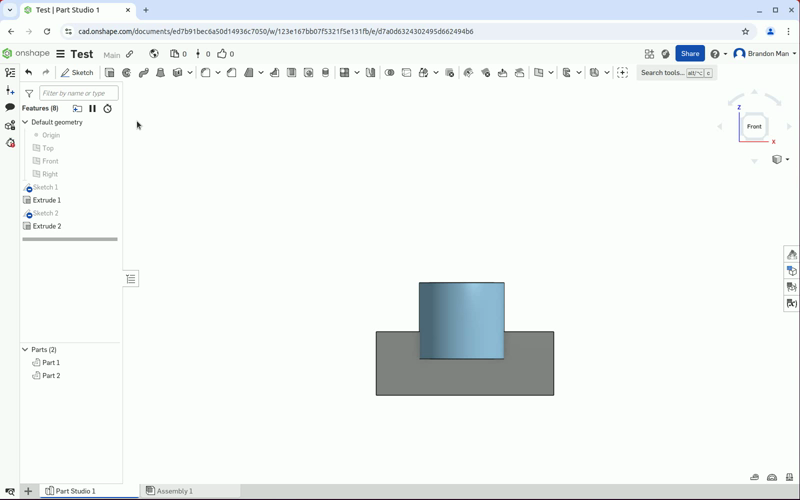
key(shift+h)
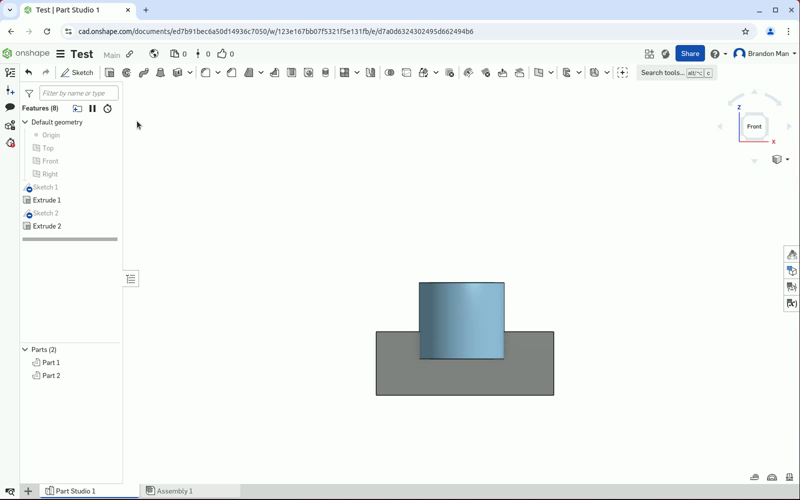
key(shift+7)
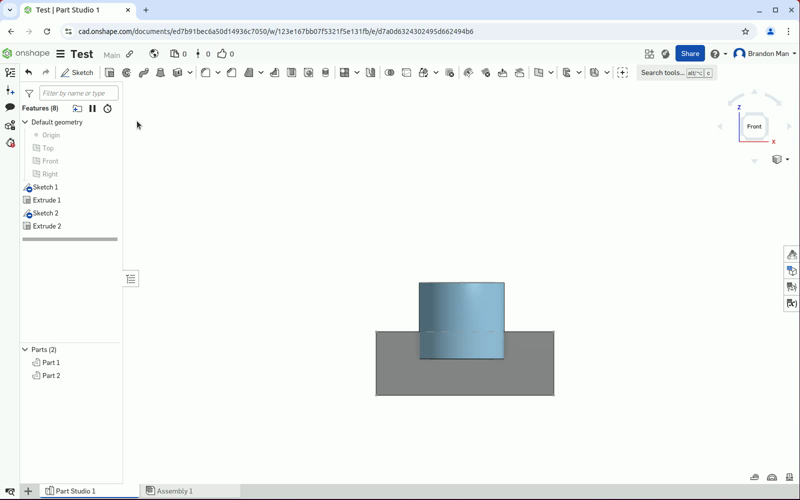
key(left, 2)
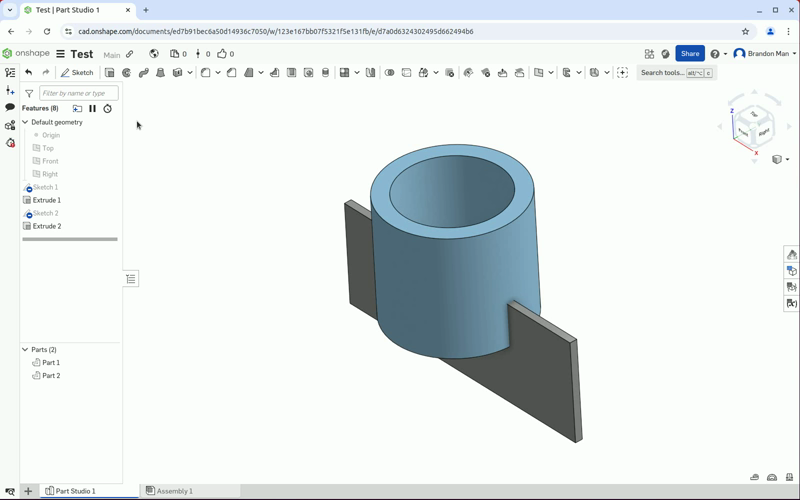
key(down, 2)
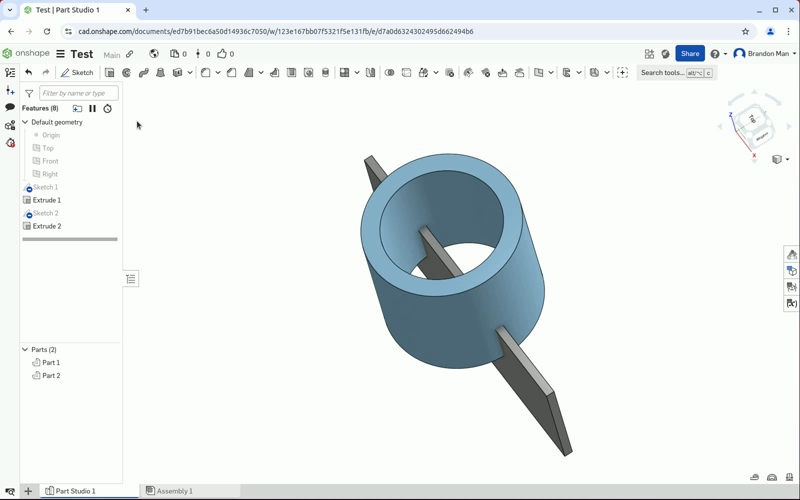
key(up, 2)
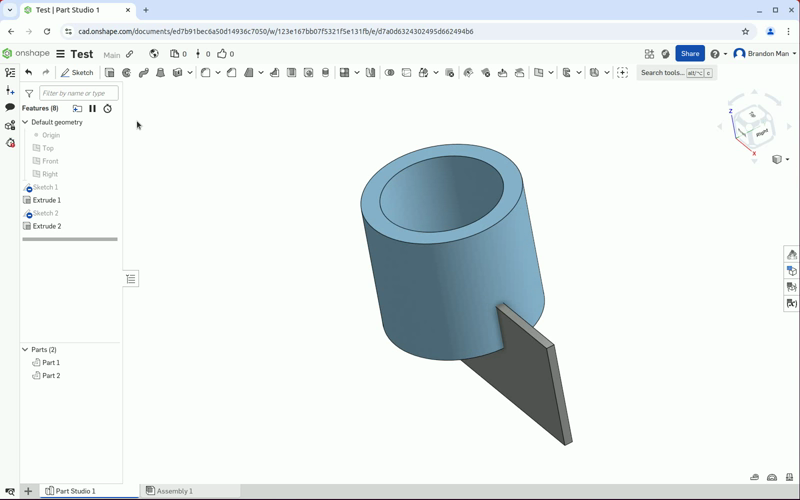
key(right, 2)
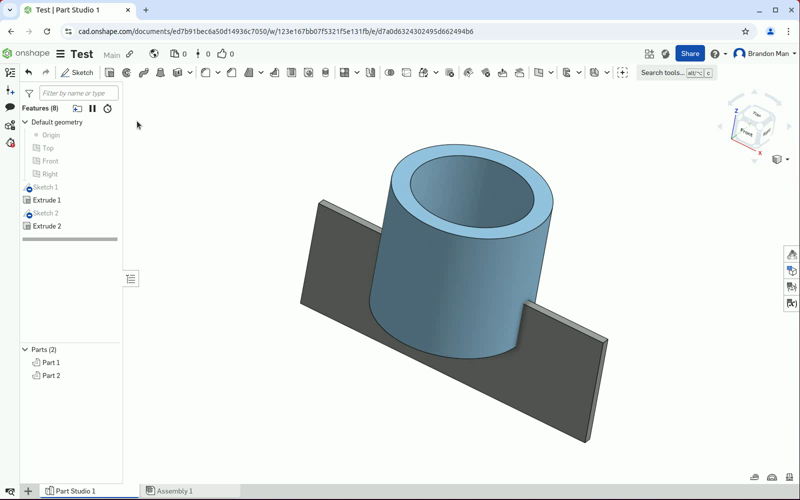
mouse_move(73, 189)
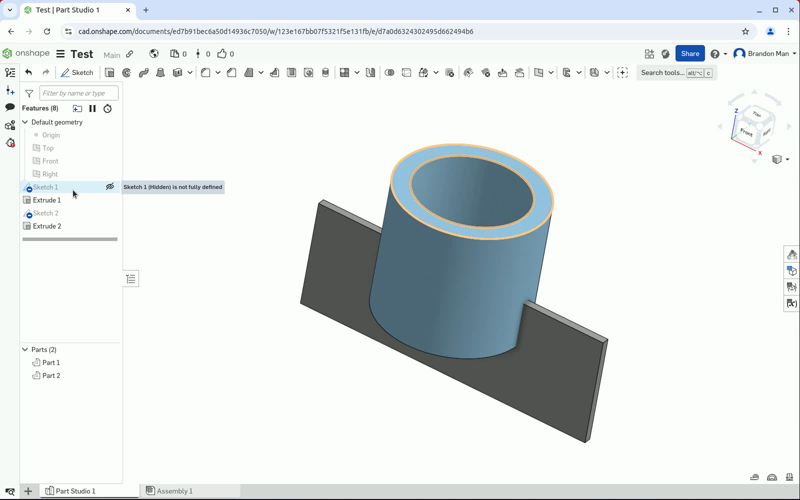
click(73, 189)